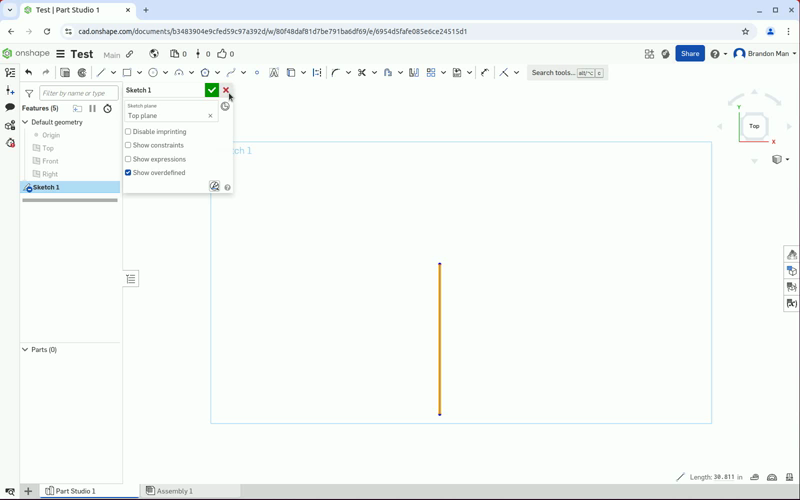
key(shift+h)
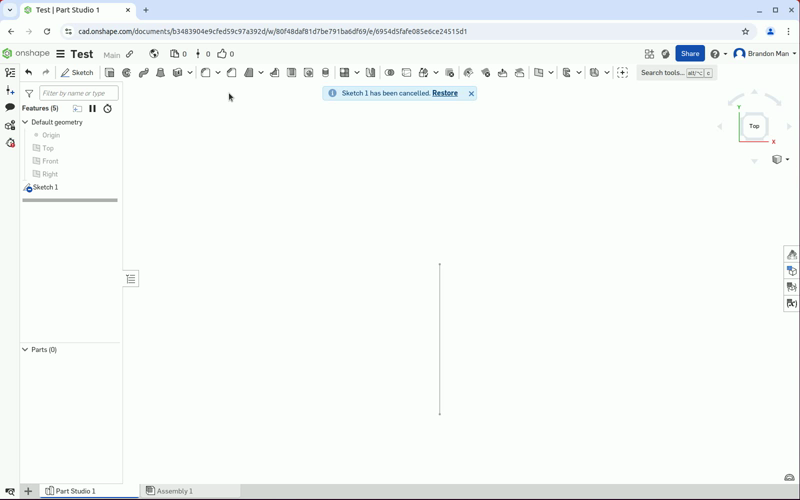
key(shift+s)
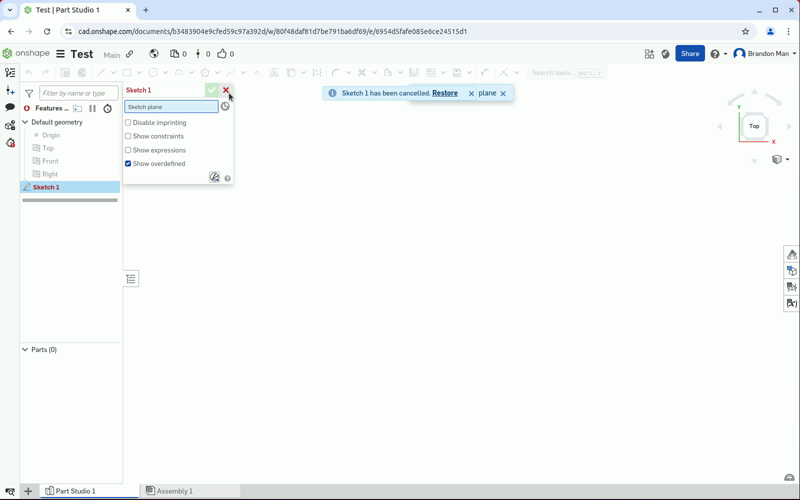
mouse_move(73, 150)
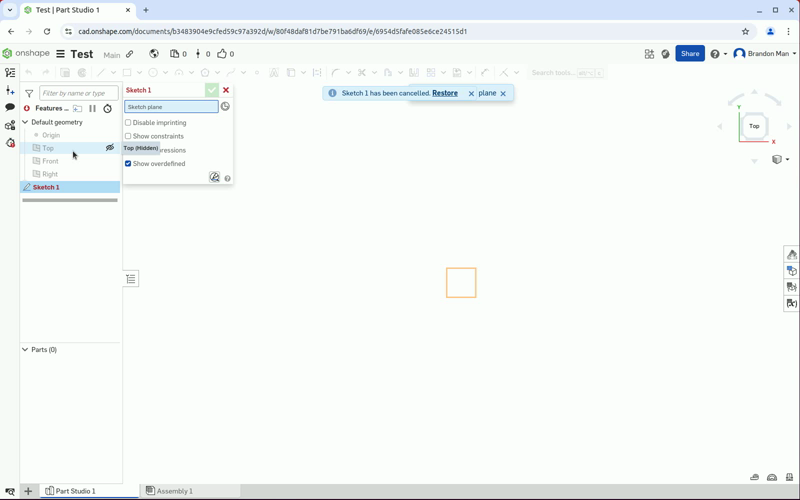
click(73, 150)
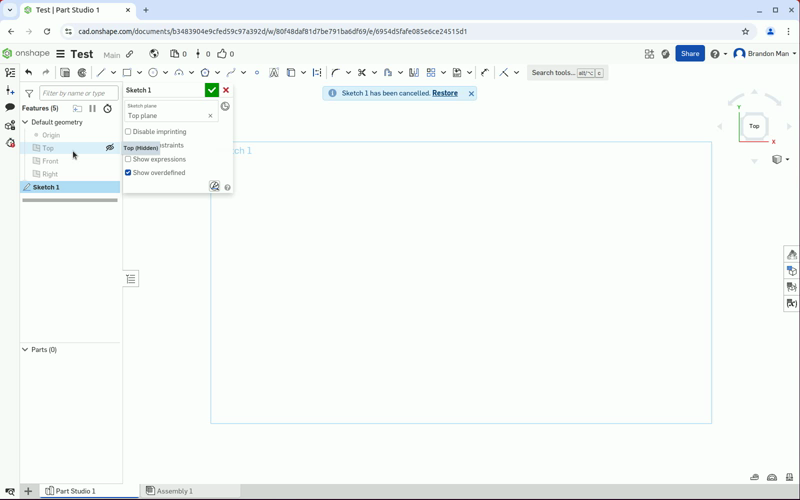
mouse_move(73, 352)
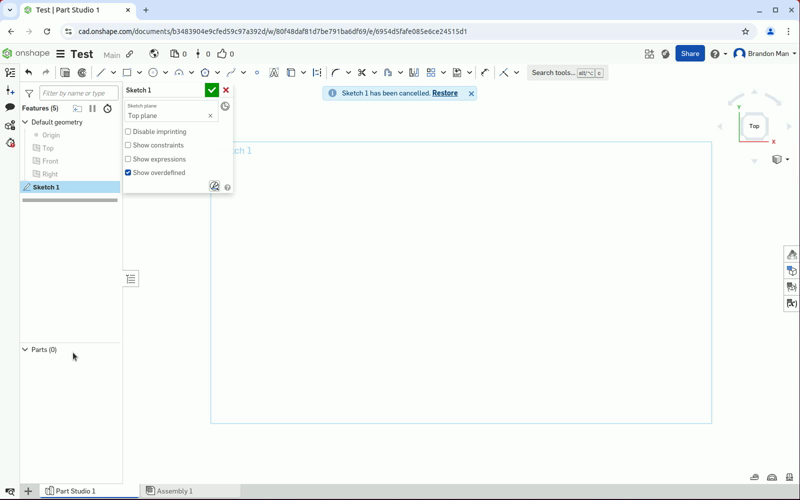
key(y)
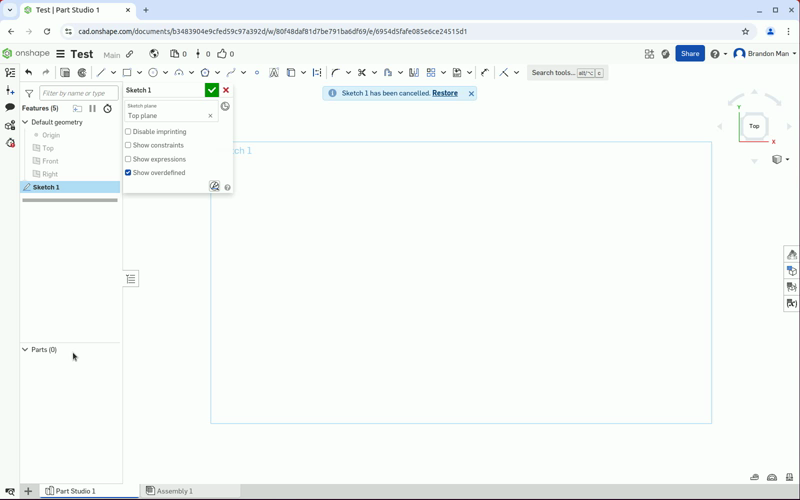
key(l)
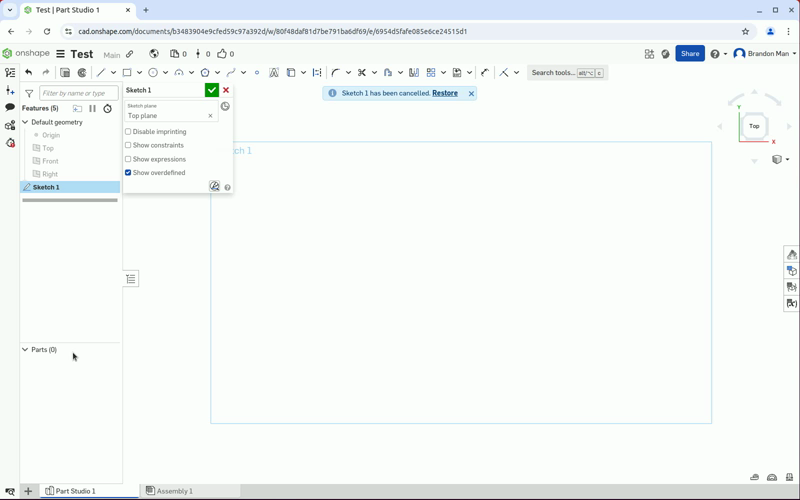
key_down(shift)
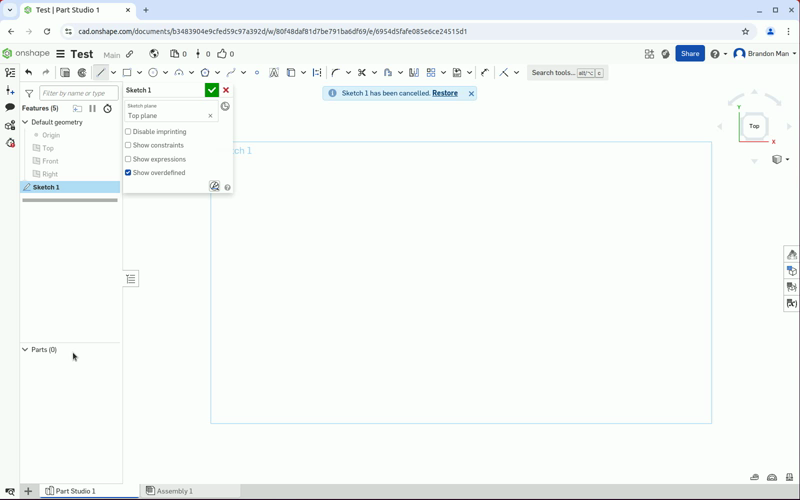
mouse_move(395, 395)
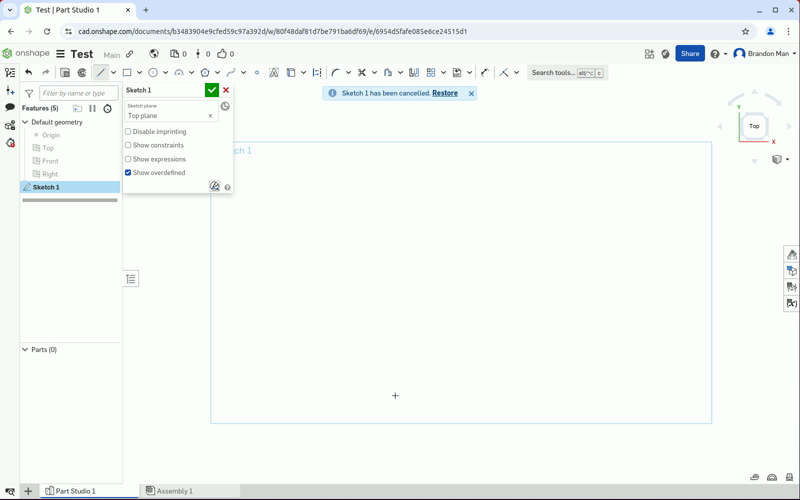
click(395, 395)
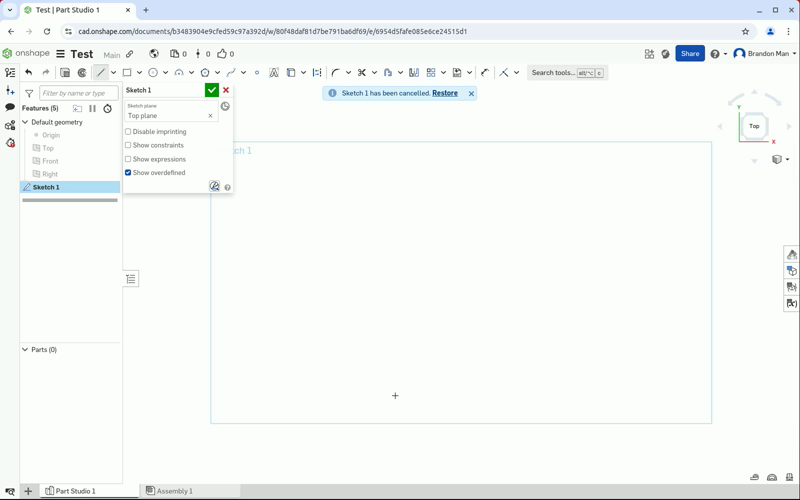
key_up(shift)
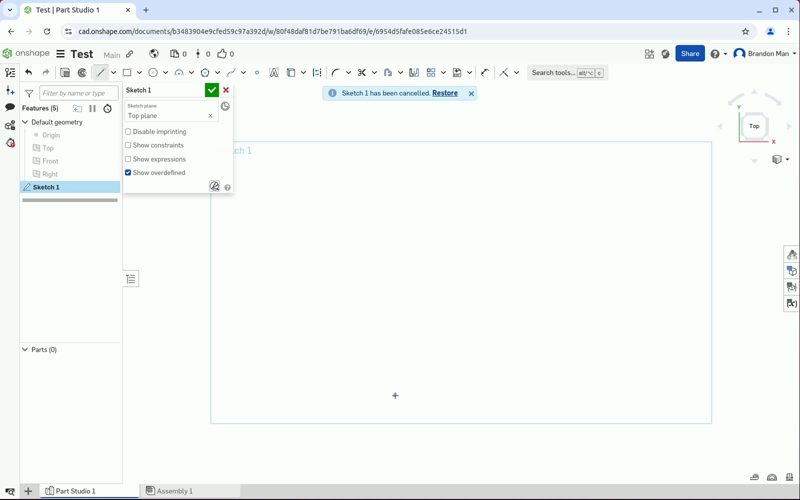
key_down(shift)
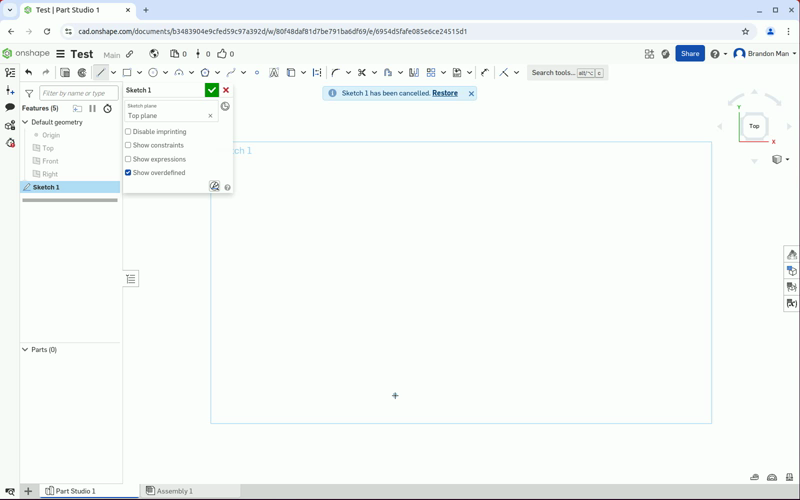
mouse_move(461, 395)
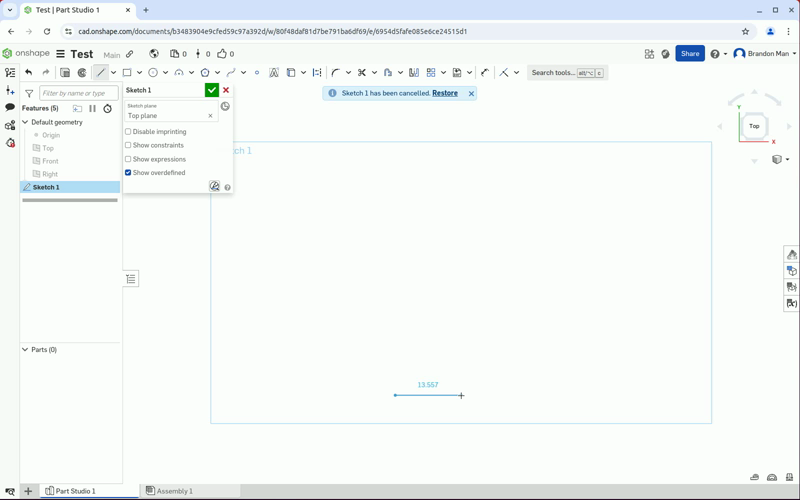
click(461, 395)
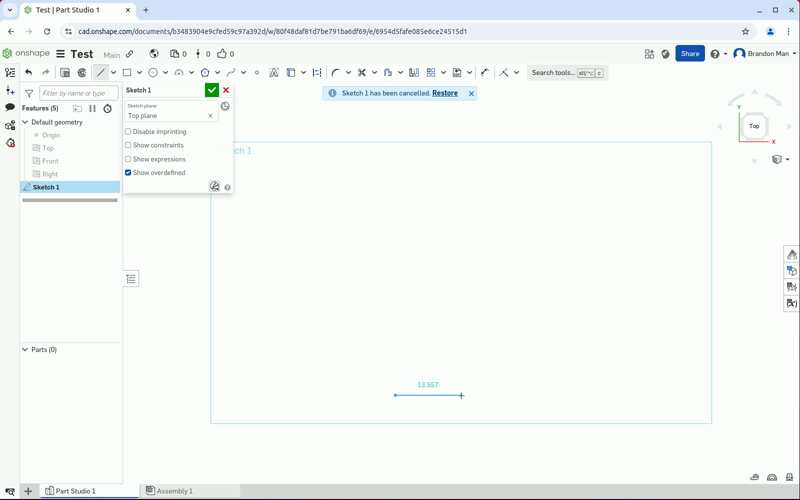
key_up(shift)
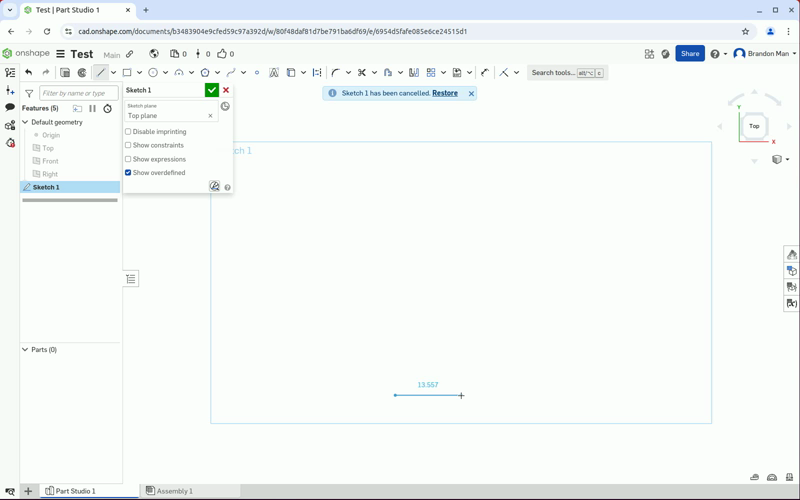
key_down(shift)
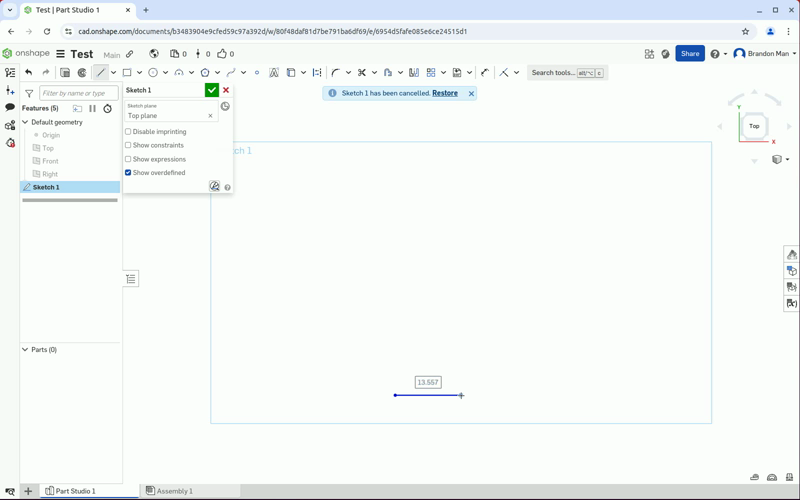
mouse_move(526, 395)
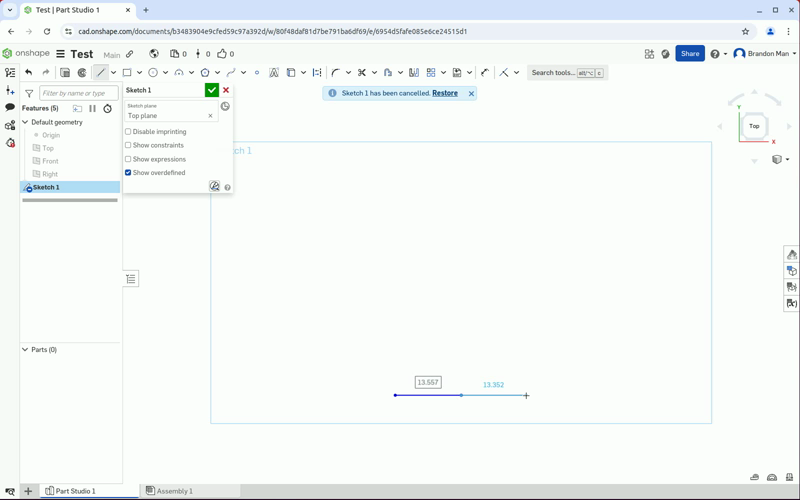
click(526, 395)
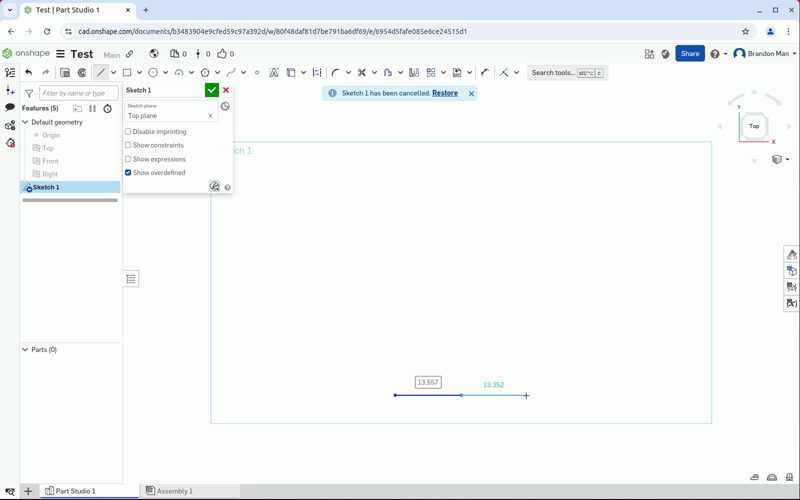
key_up(shift)
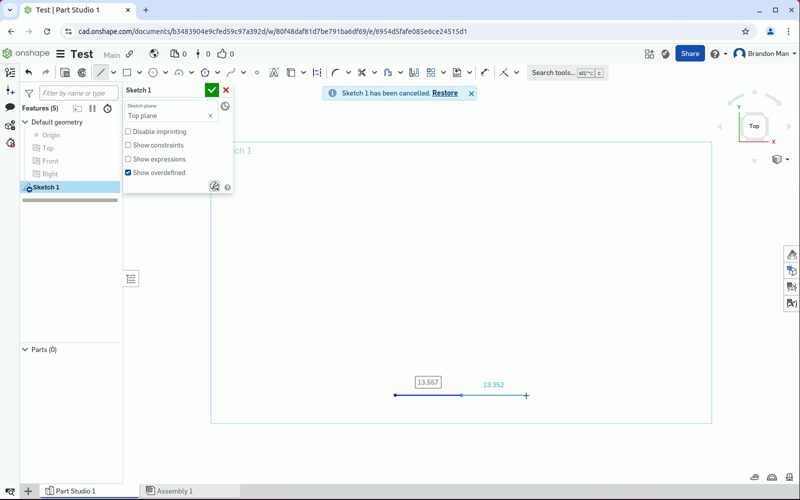
key_down(shift)
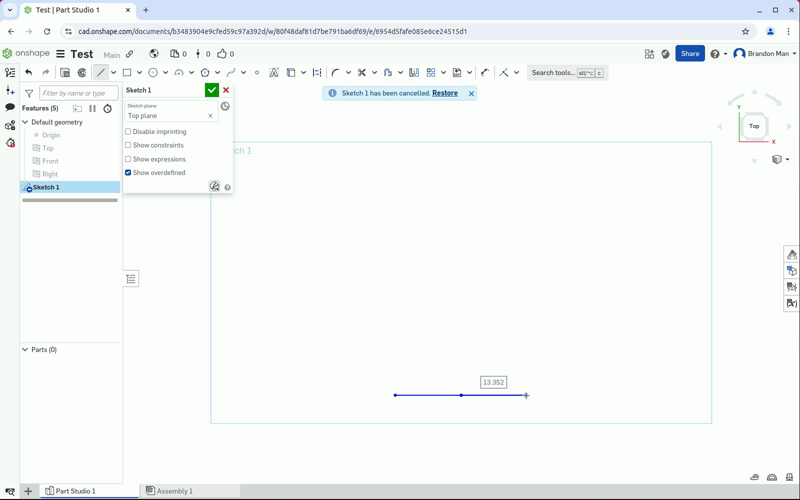
mouse_move(482, 275)
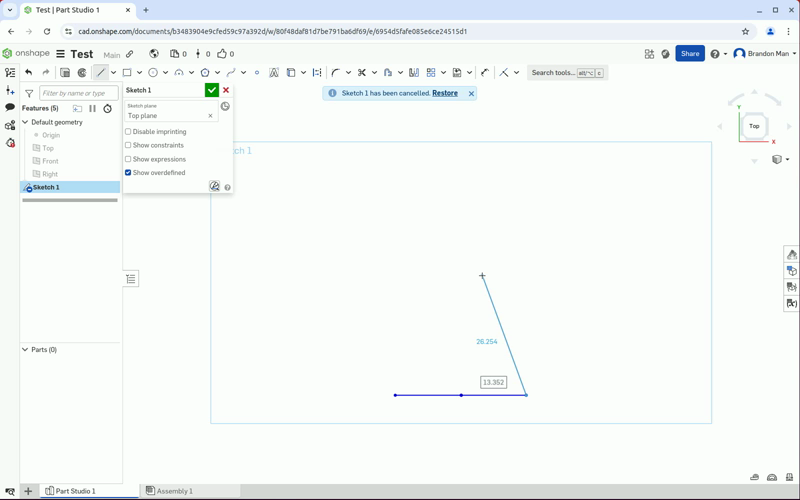
click(482, 275)
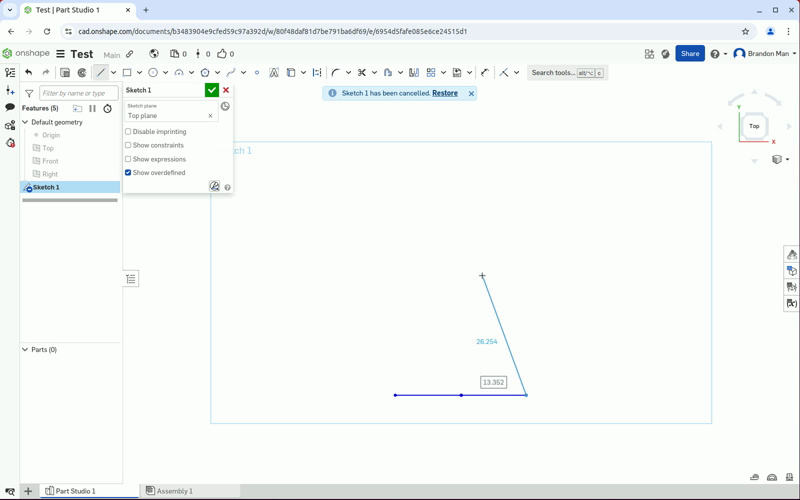
key_up(shift)
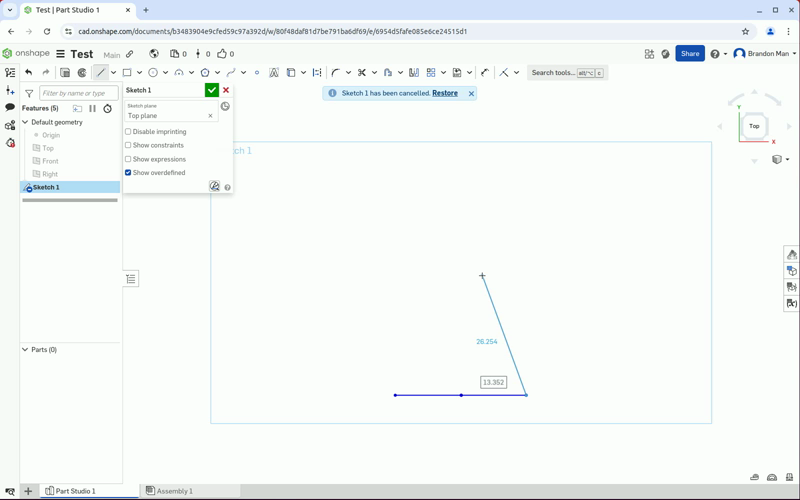
key(esc)
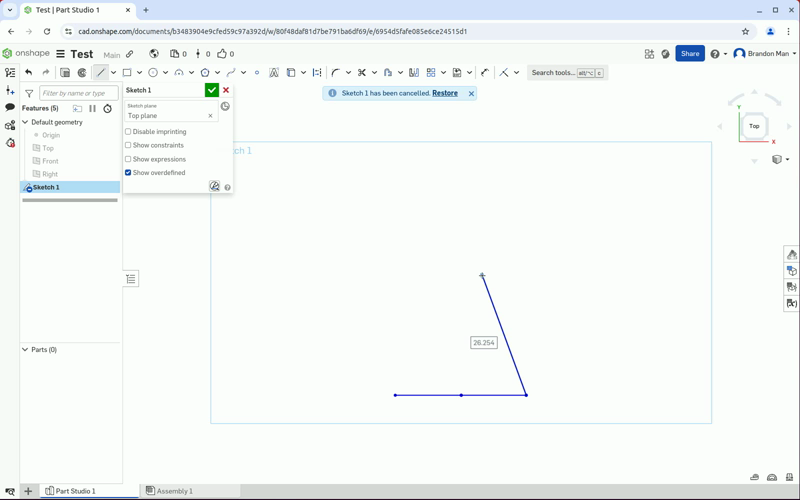
key(a)
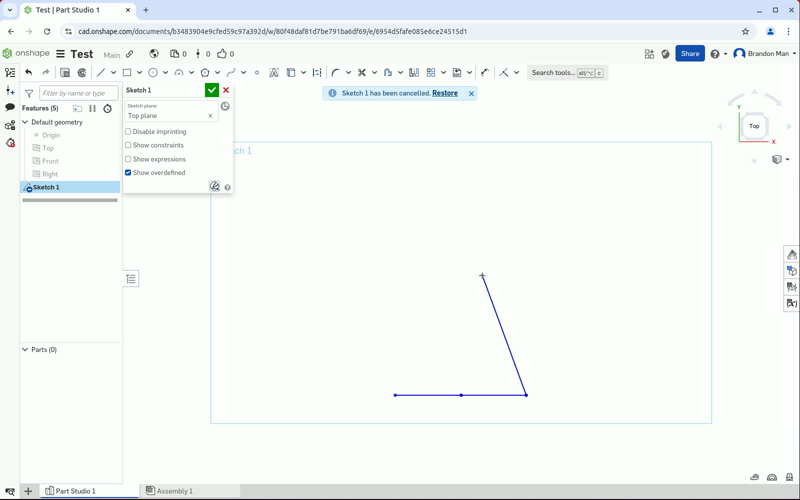
mouse_move(482, 275)
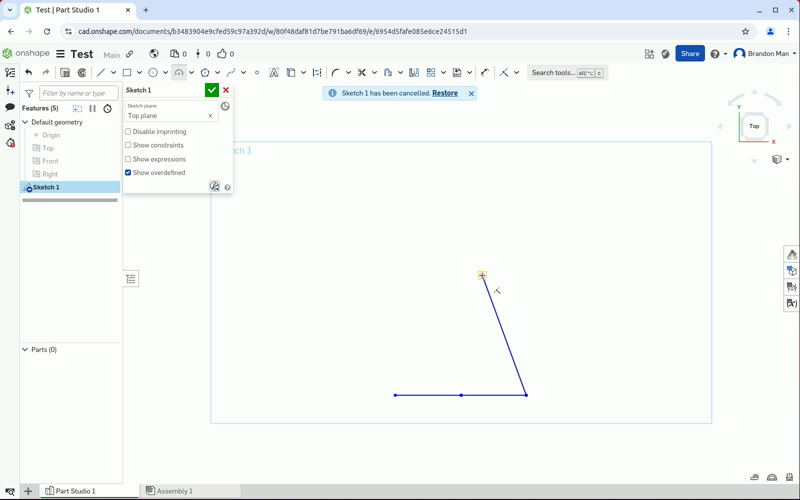
click(482, 275)
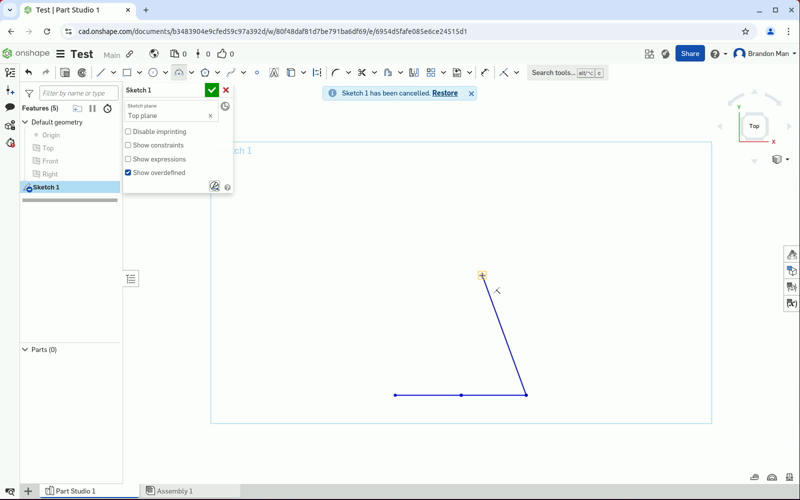
key_down(shift)
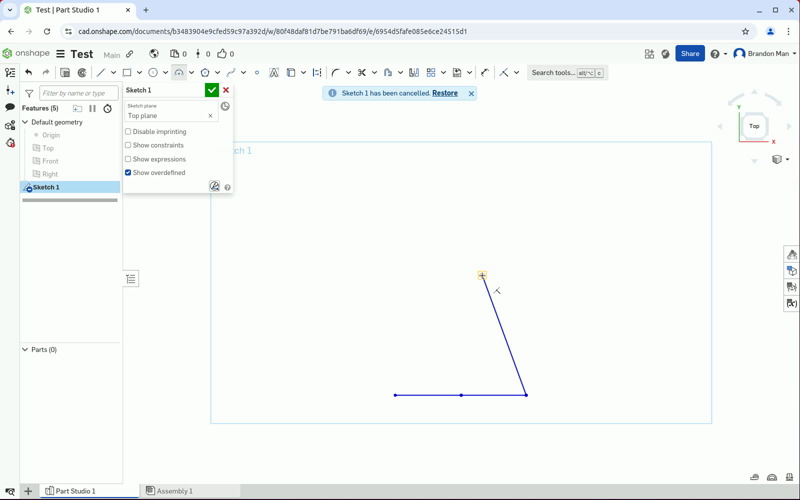
mouse_move(439, 275)
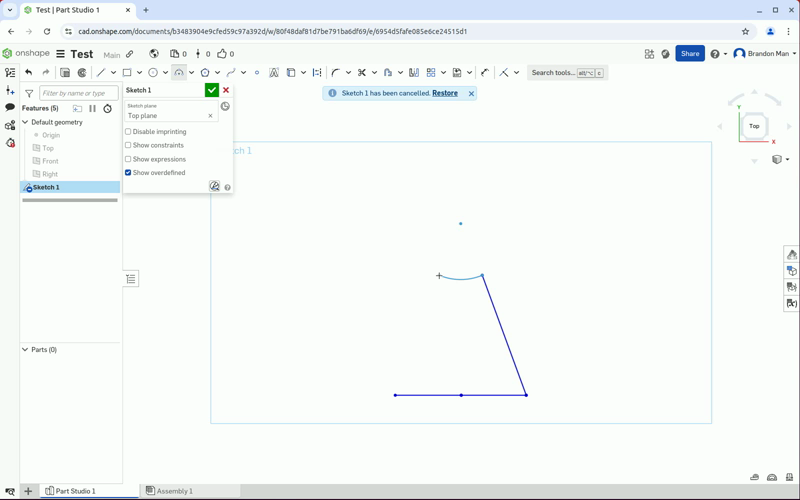
click(439, 275)
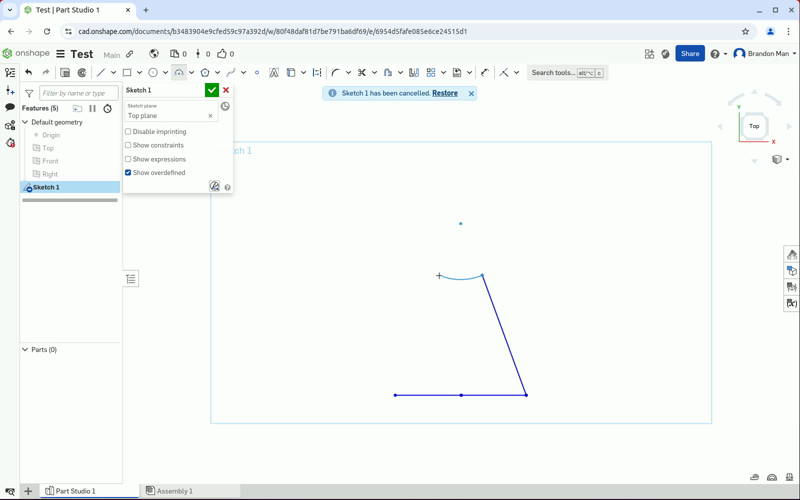
mouse_move(460, 305)
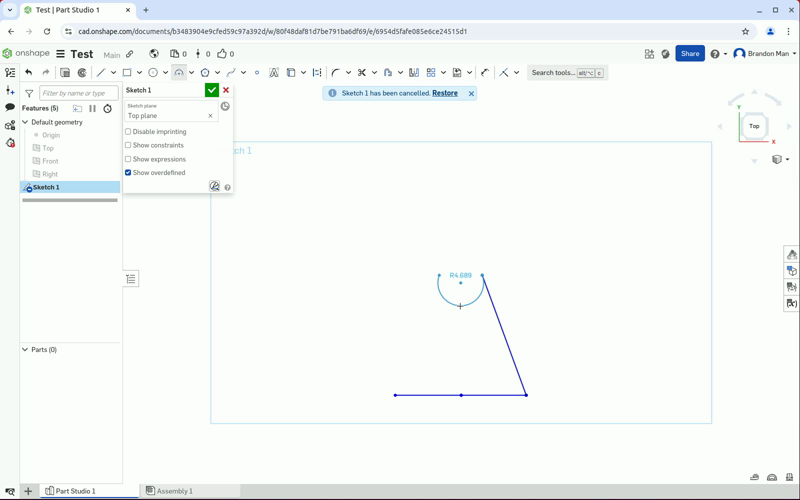
click(460, 305)
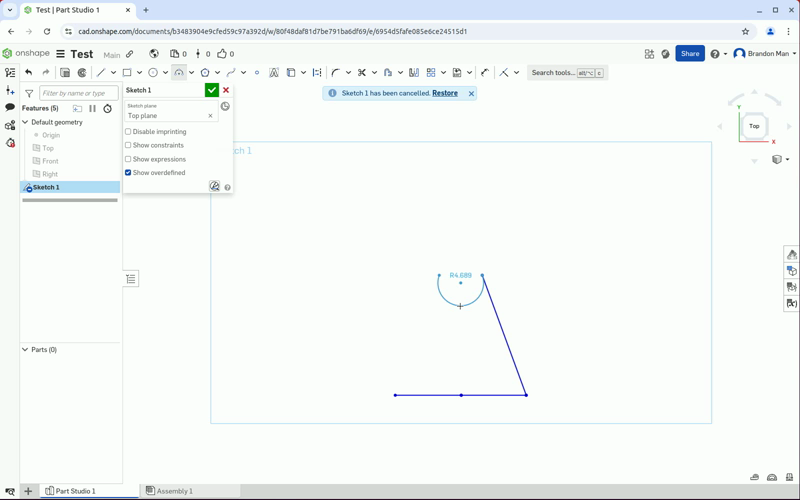
key_up(shift)
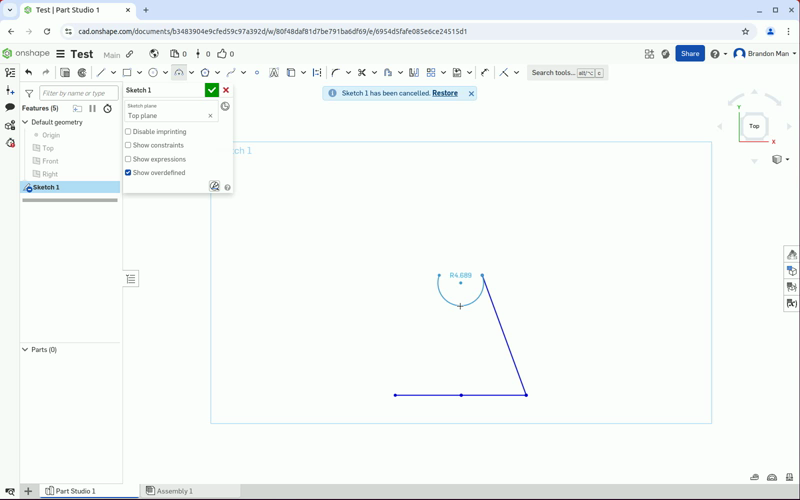
key(esc)
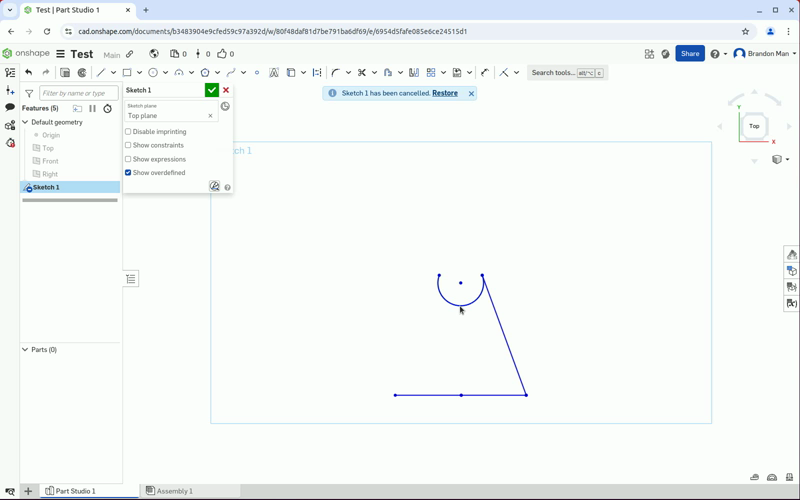
key(l)
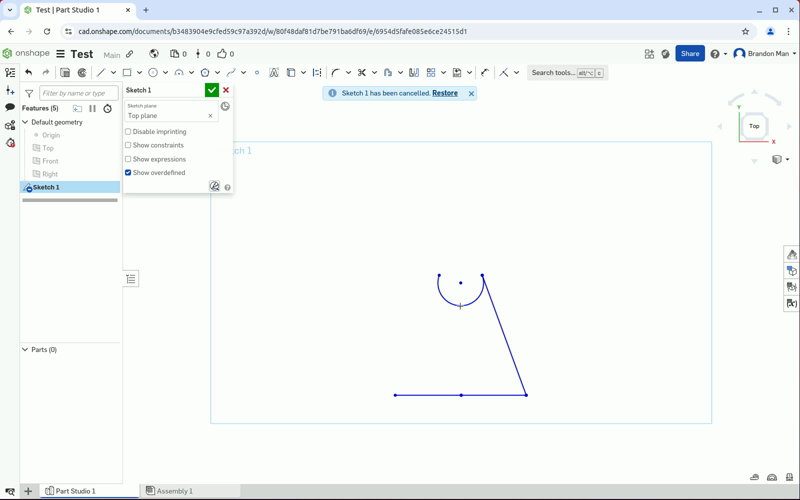
mouse_move(439, 275)
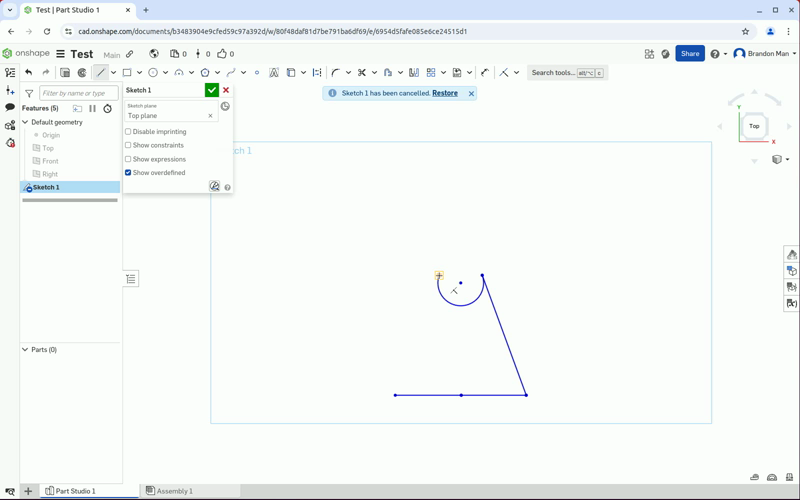
click(439, 275)
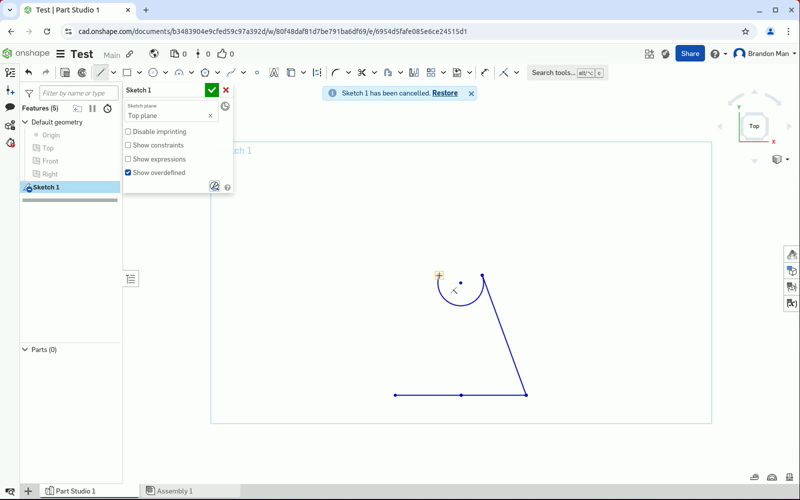
key_down(shift)
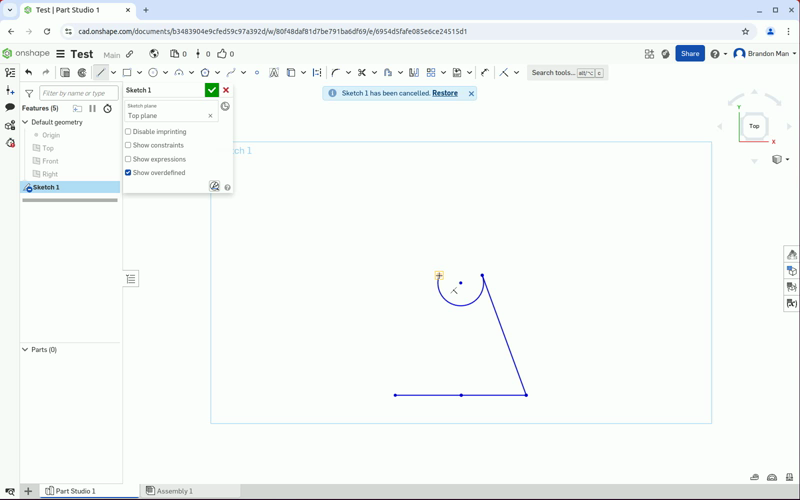
mouse_move(395, 395)
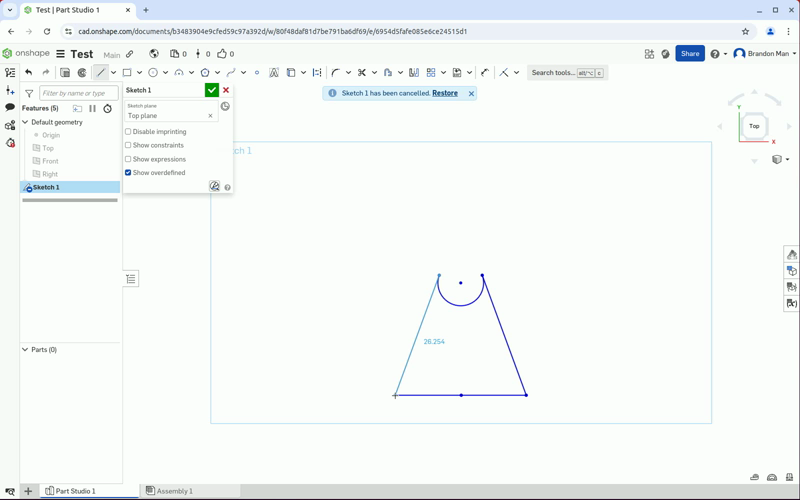
key_up(shift)
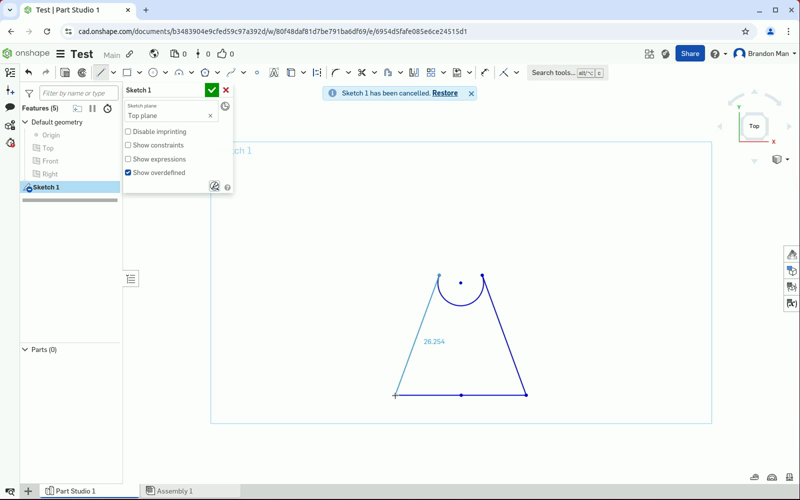
click(395, 395)
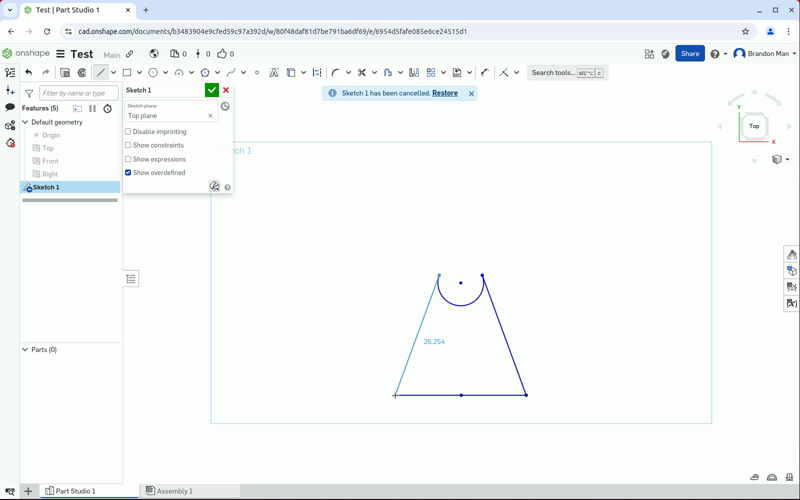
key(esc)
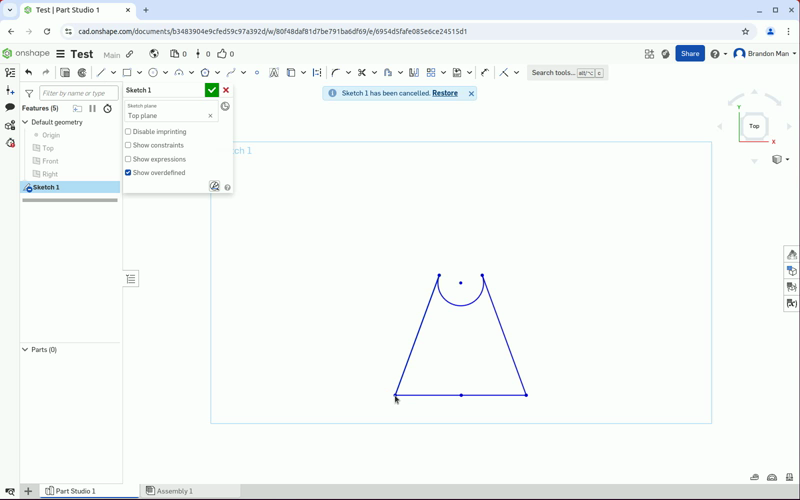
mouse_move(481, 303)
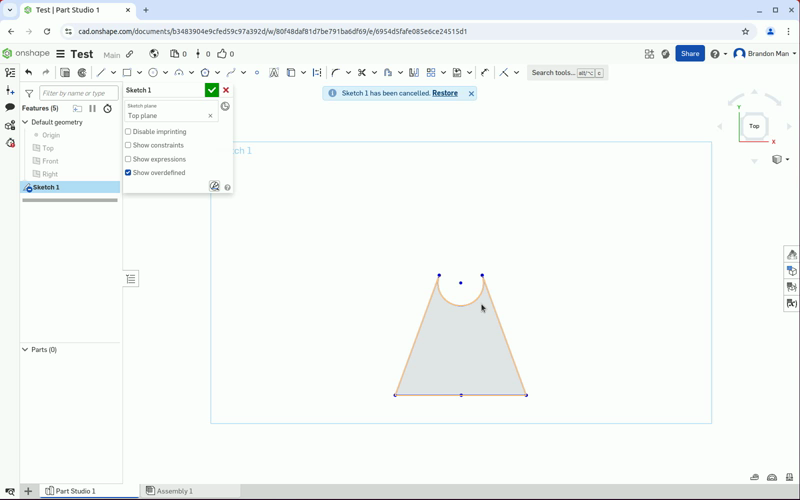
click(481, 303)
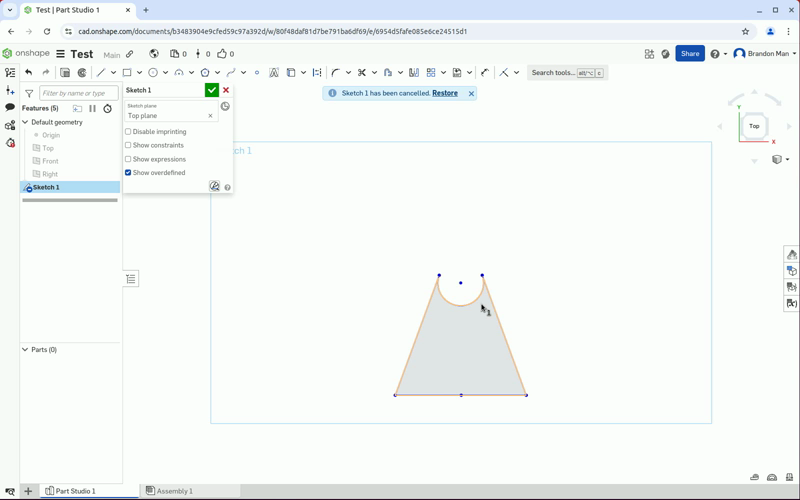
mouse_move(73, 352)
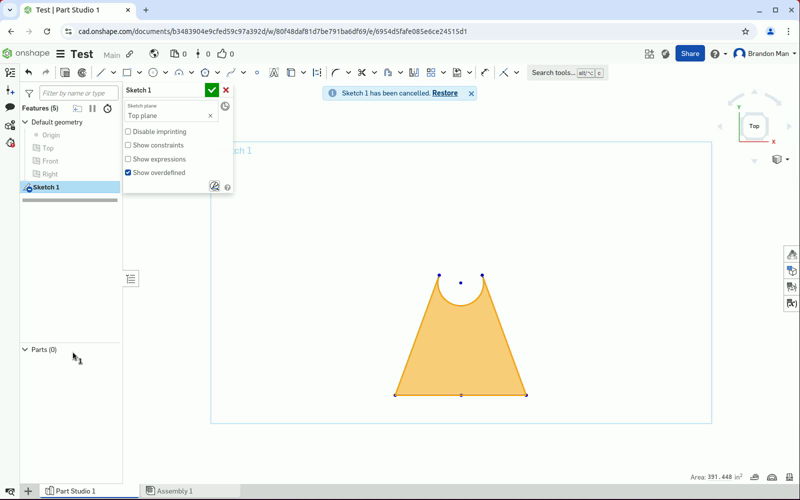
key(shift+y)
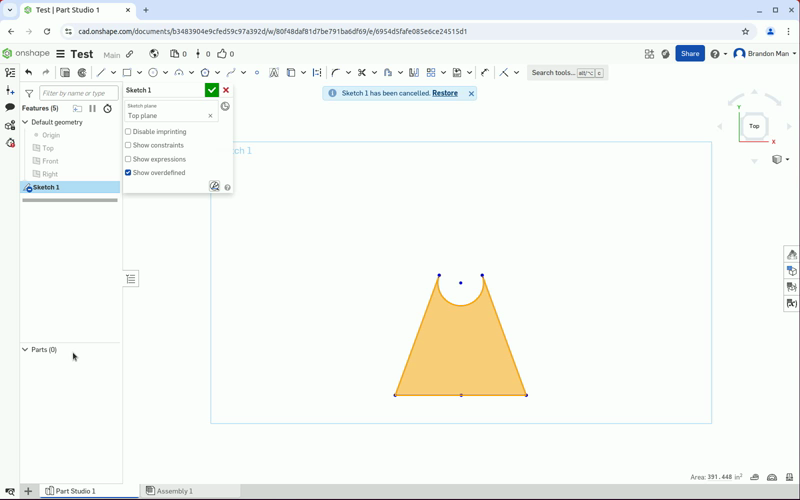
key(shift+e)
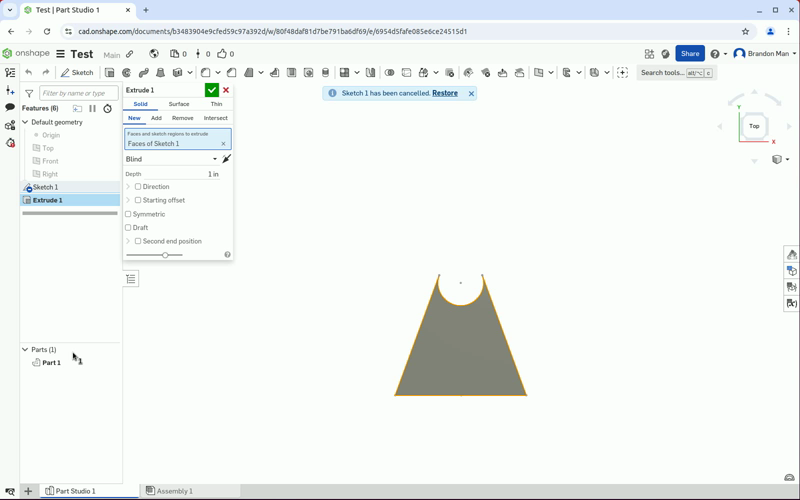
mouse_move(143, 106)
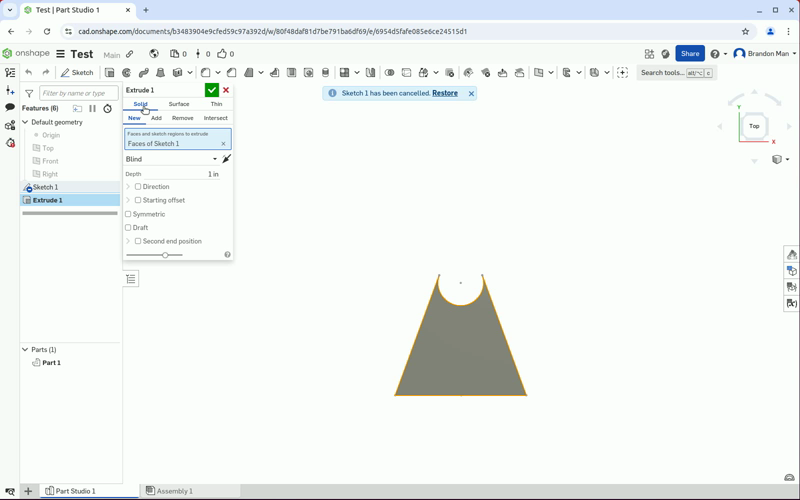
click(143, 106)
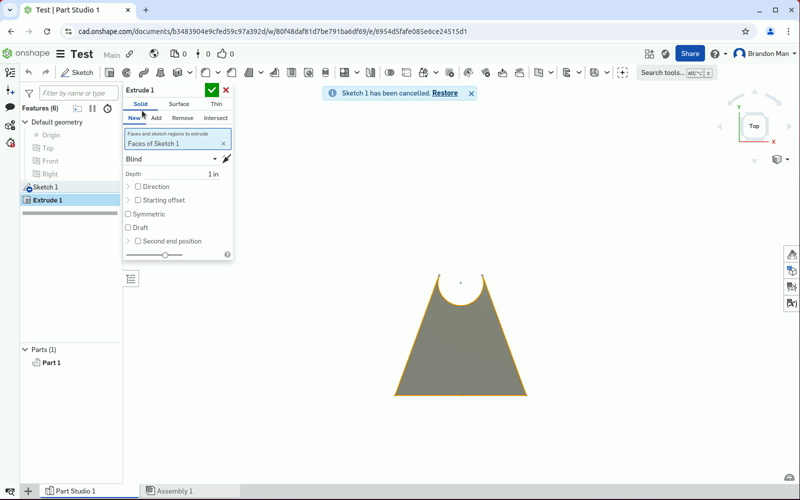
mouse_move(137, 120)
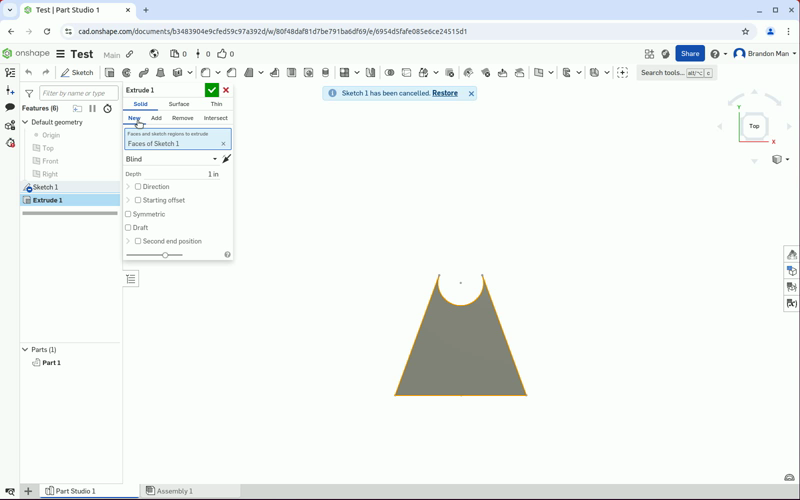
click(137, 120)
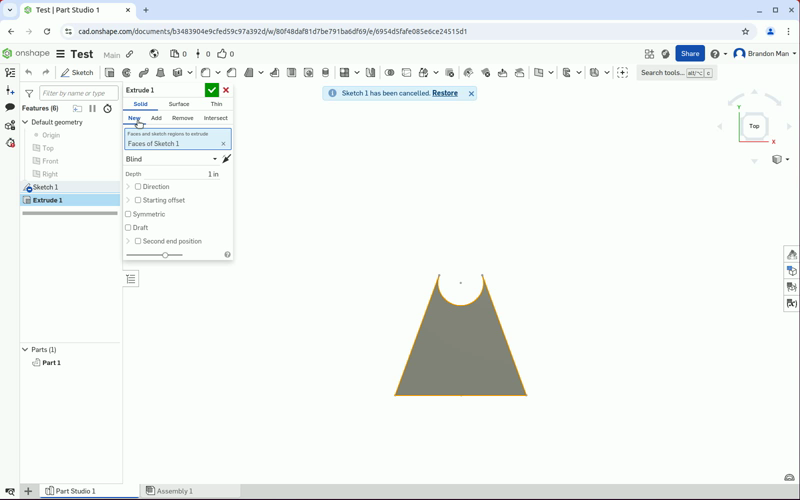
key(tab, 4)
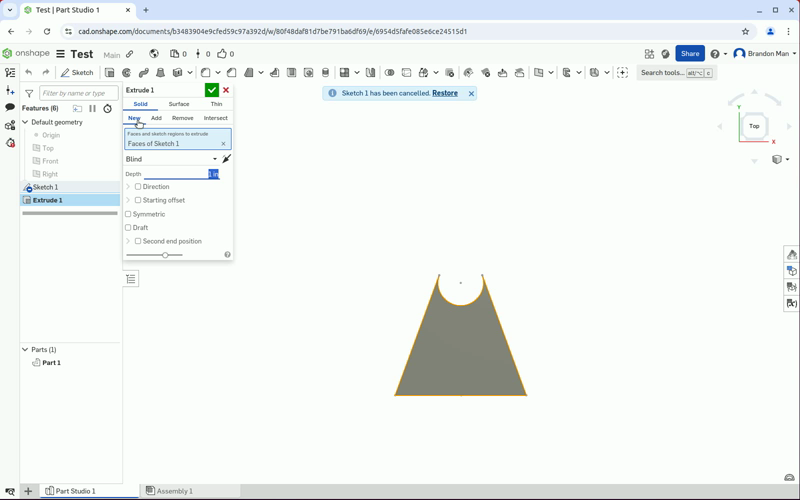
text(1.926)
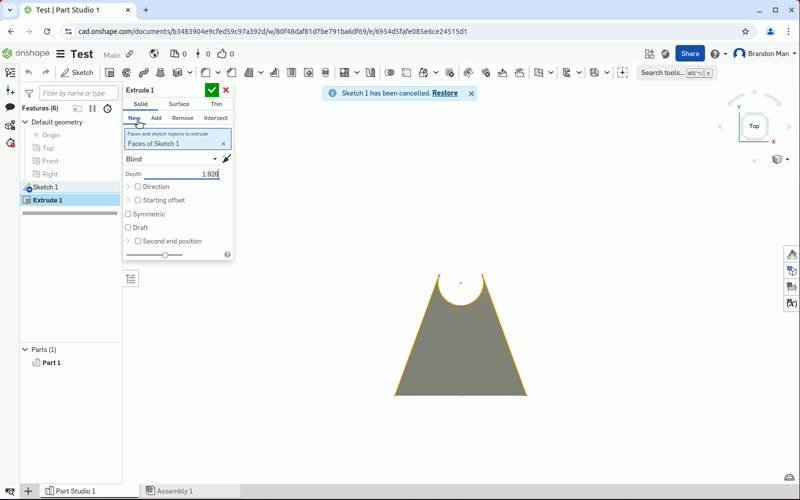
key(enter)
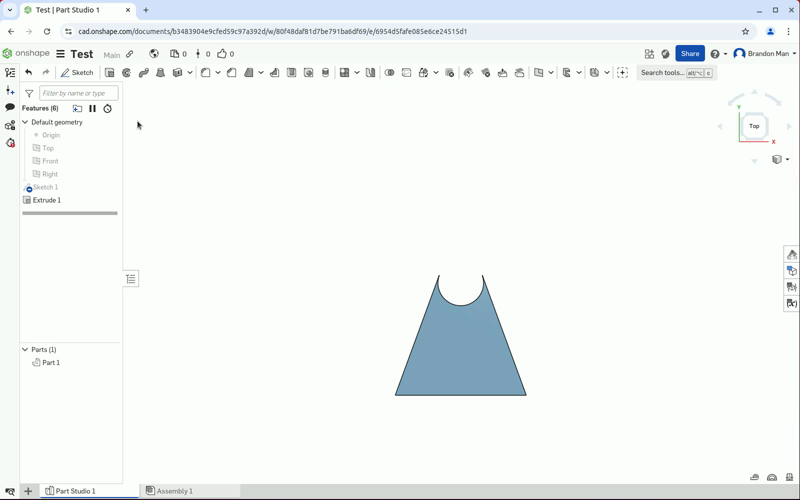
key(shift+h)
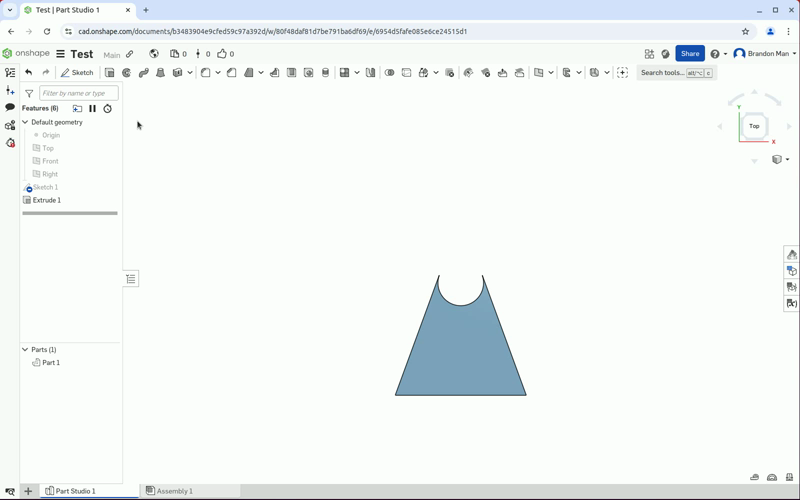
key(shift+h)
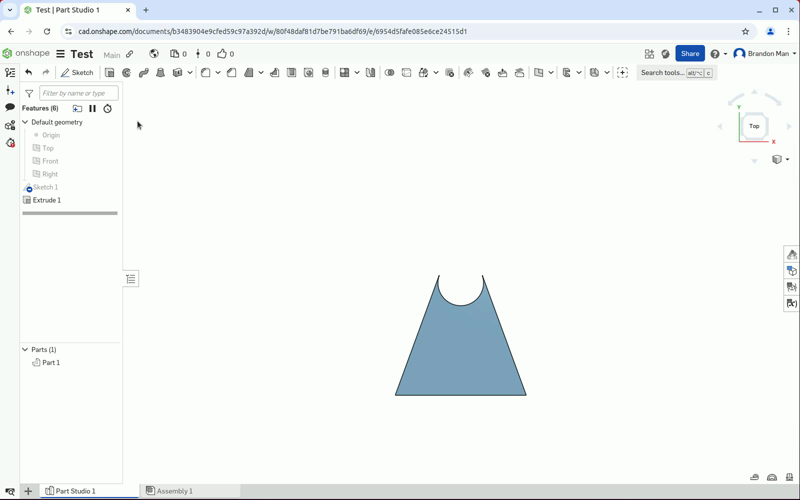
mouse_move(73, 189)
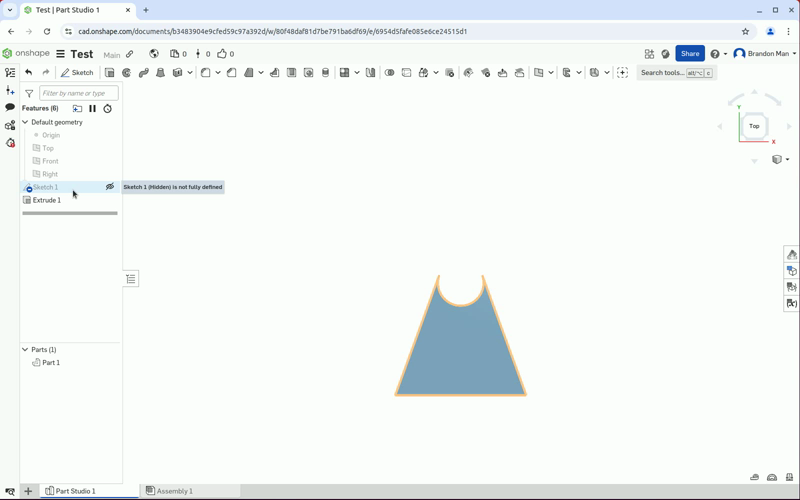
click(73, 189)
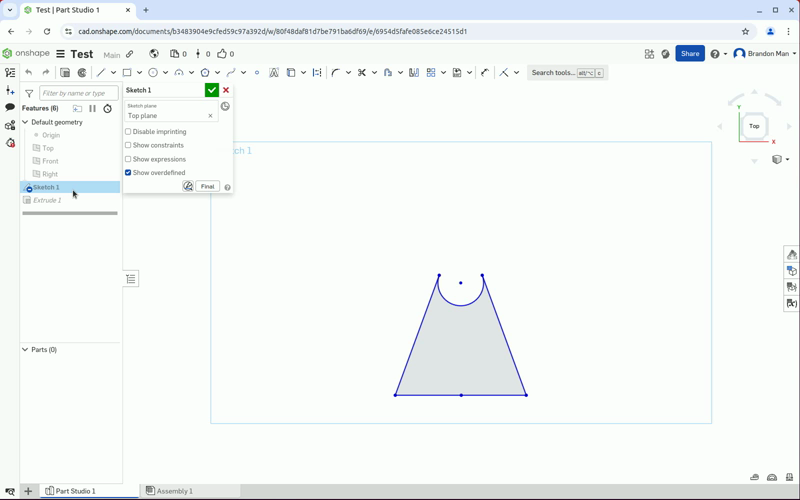
mouse_move(229, 92)
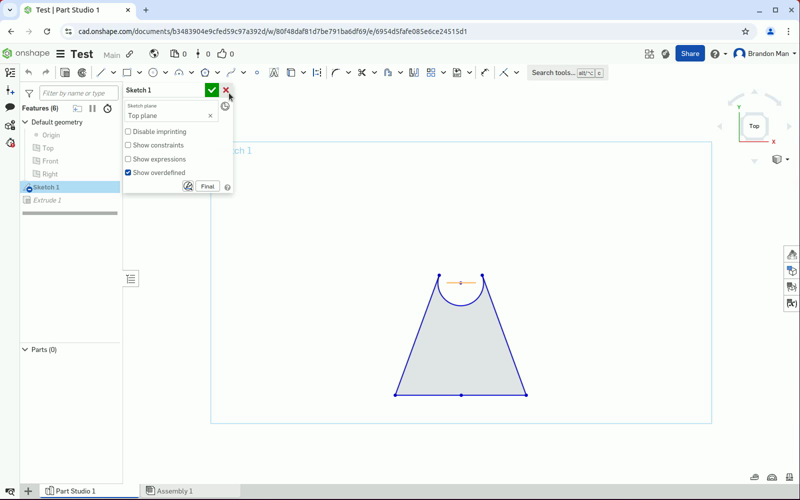
click(229, 92)
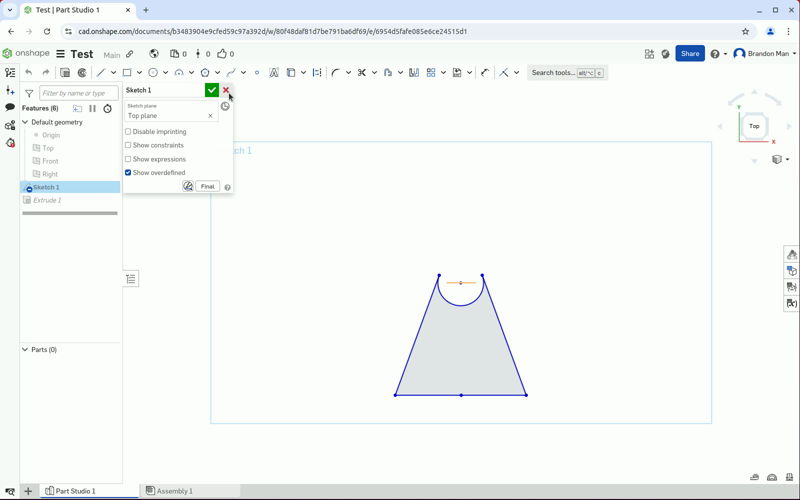
key(shift+s)
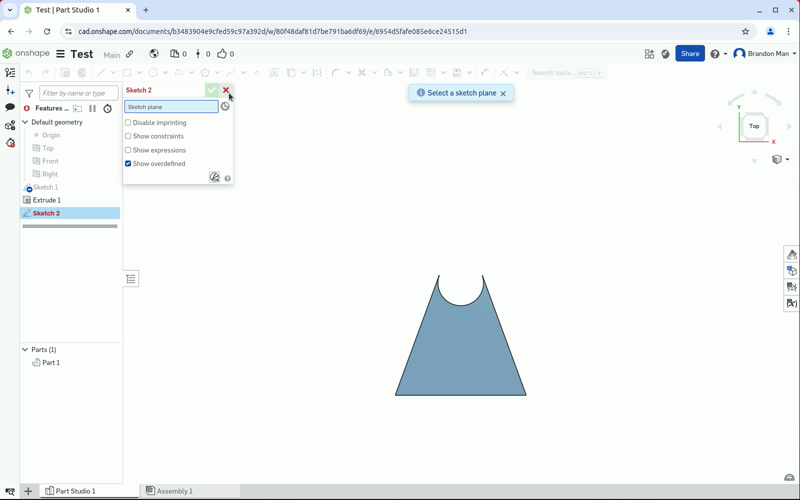
mouse_move(73, 150)
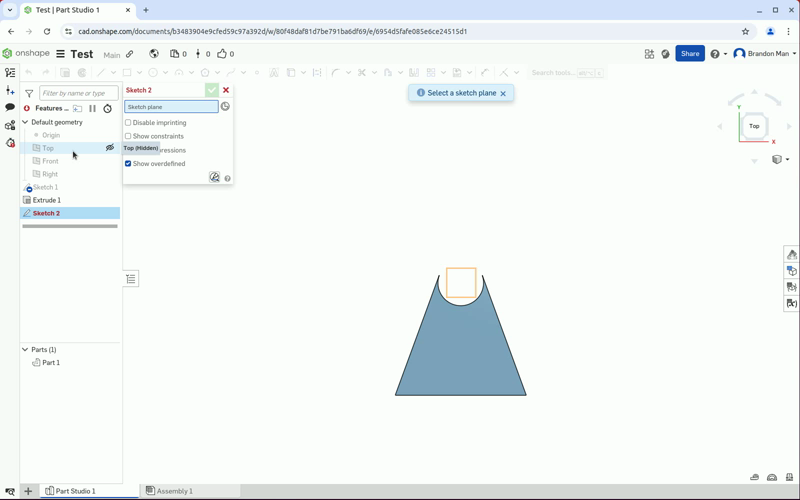
click(73, 150)
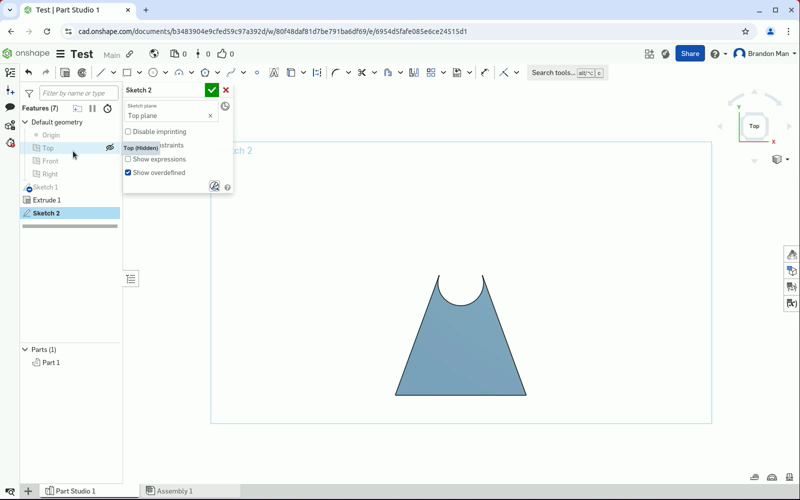
mouse_move(73, 352)
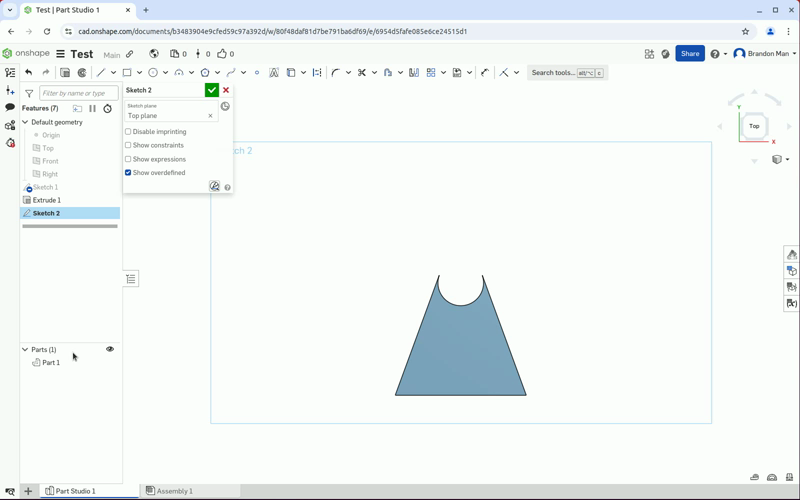
key(y)
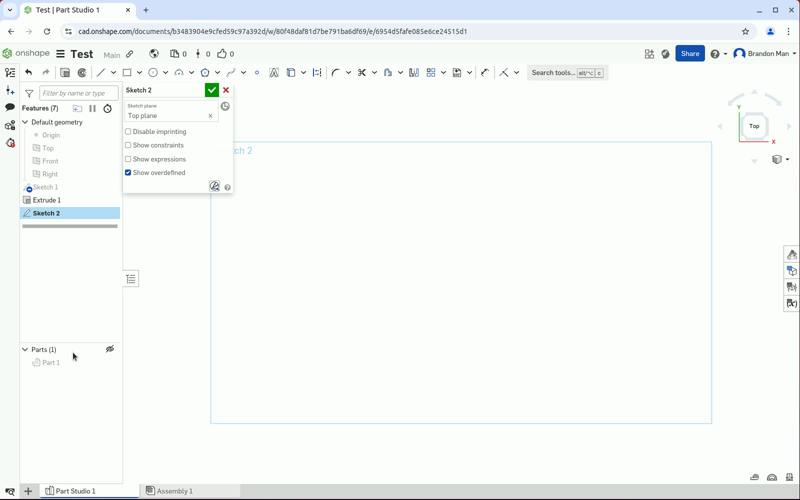
key(c)
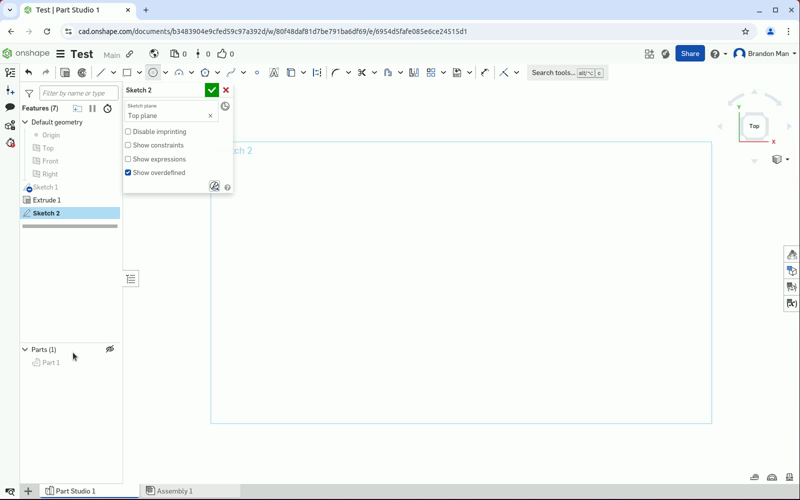
key_down(shift)
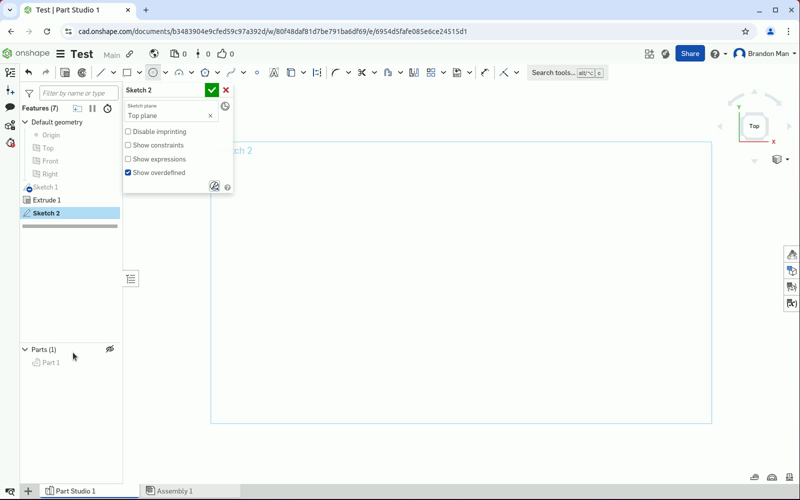
mouse_move(461, 282)
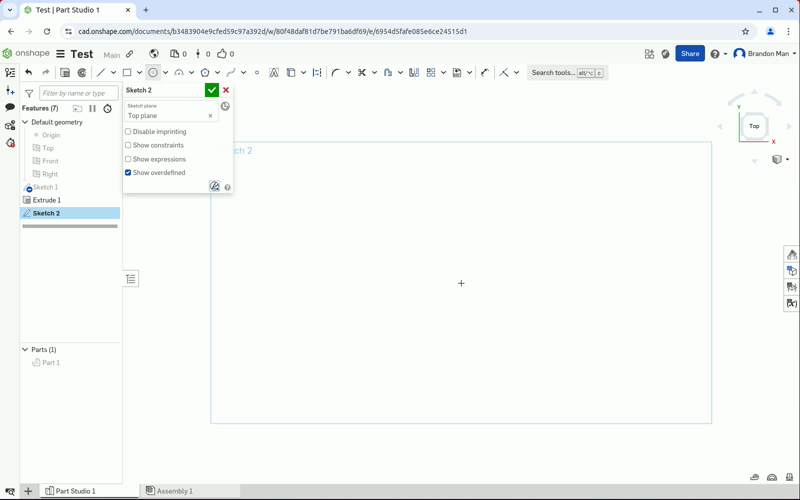
click(461, 282)
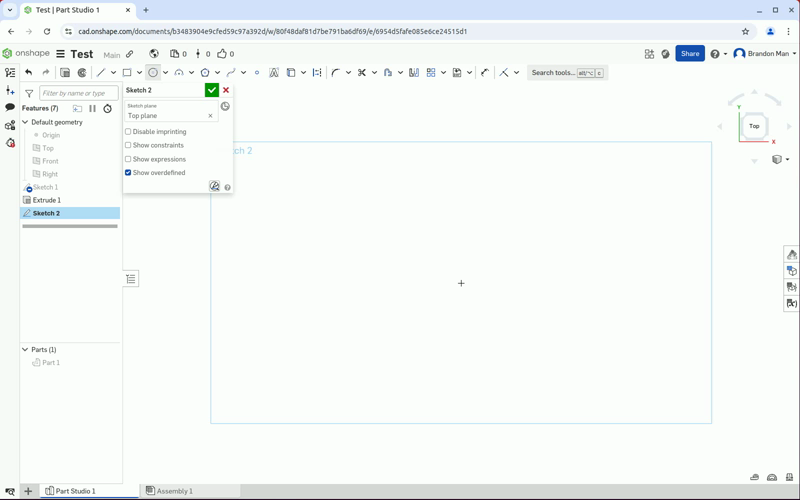
key_up(shift)
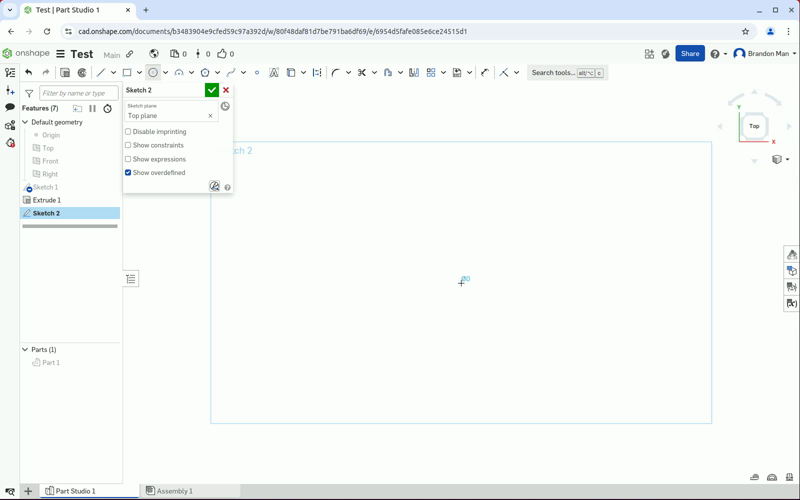
mouse_move(485, 282)
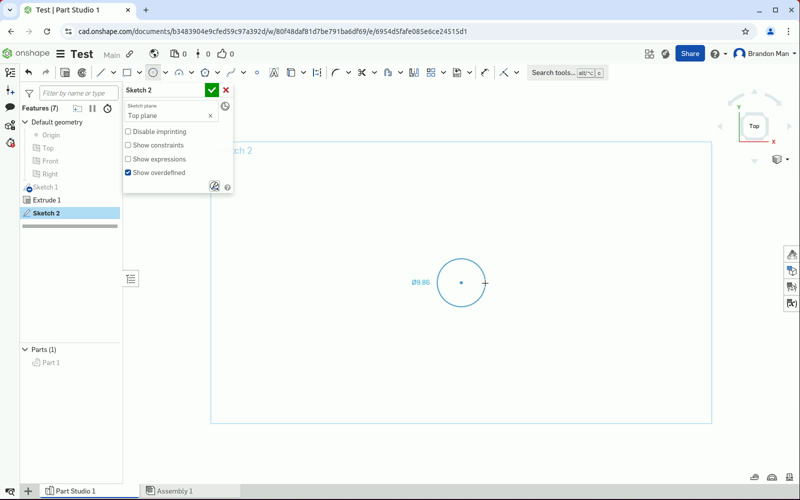
click(485, 282)
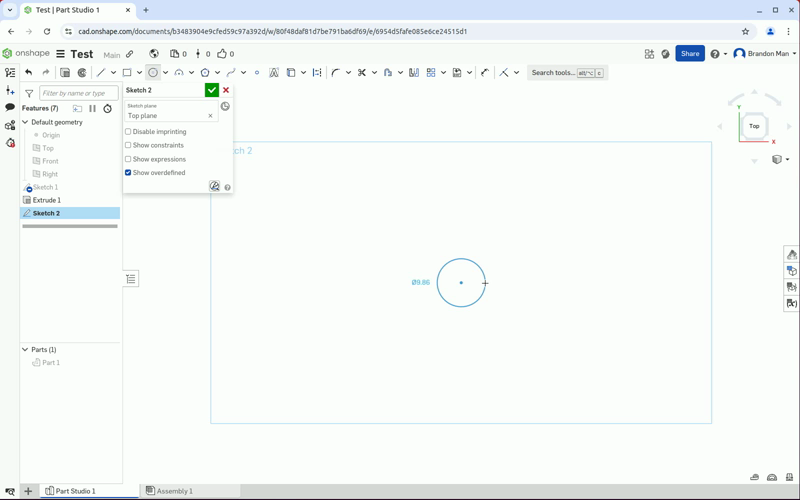
key(esc)
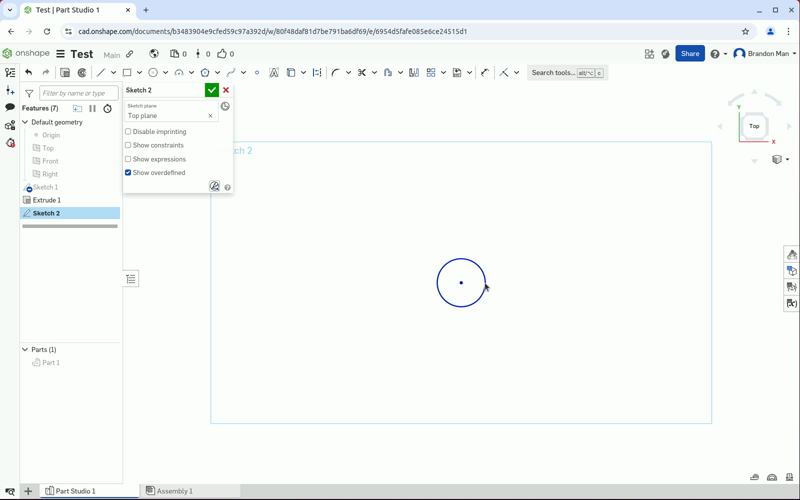
key(c)
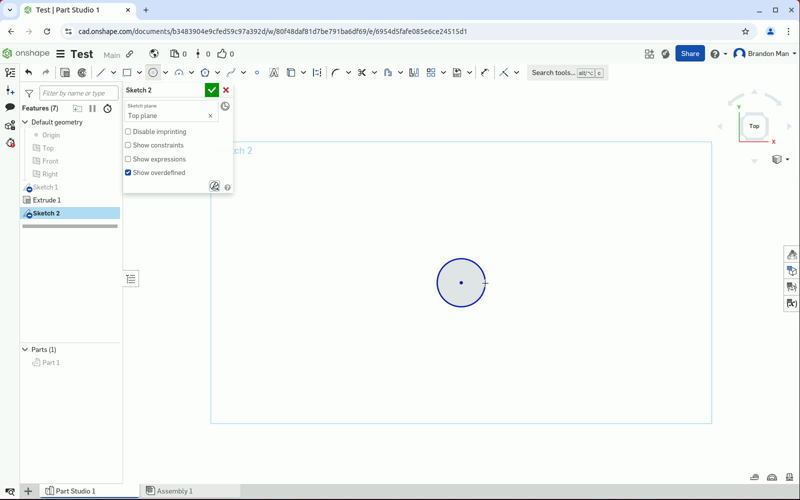
key_down(shift)
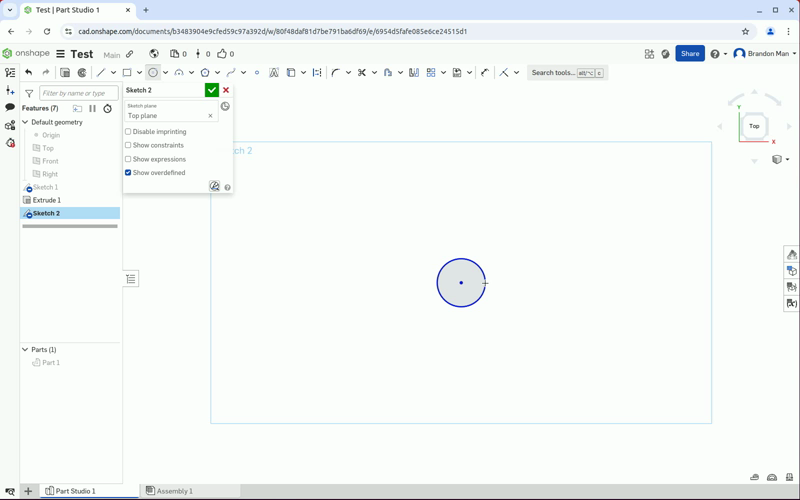
mouse_move(461, 282)
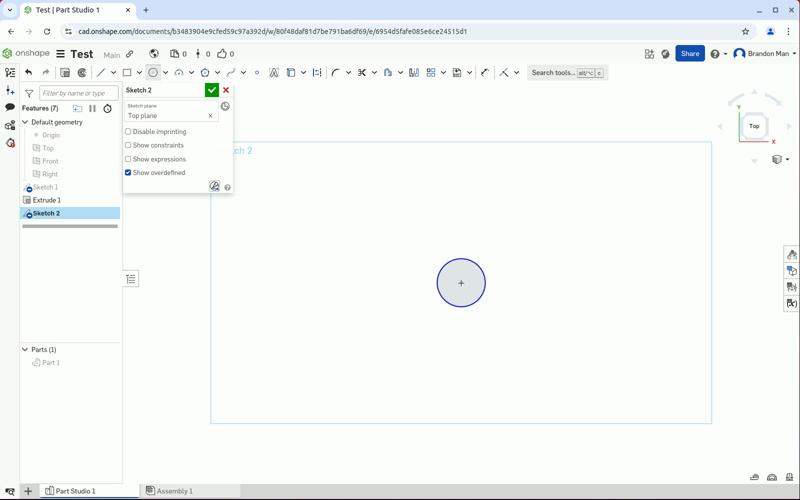
click(461, 282)
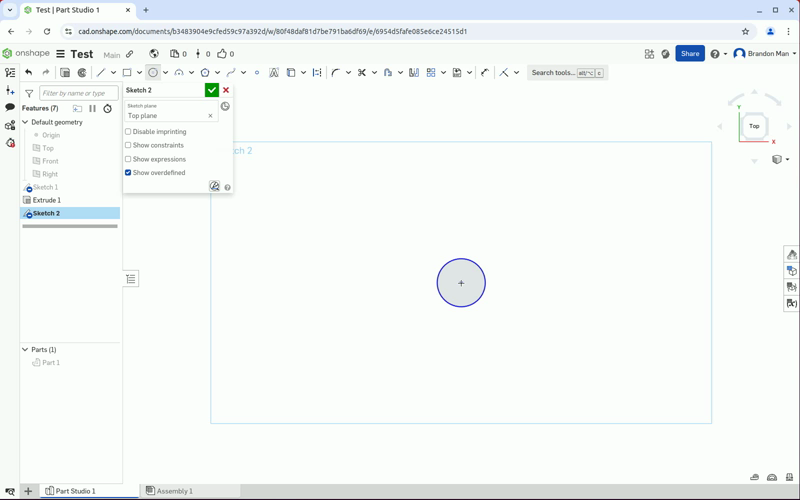
key_up(shift)
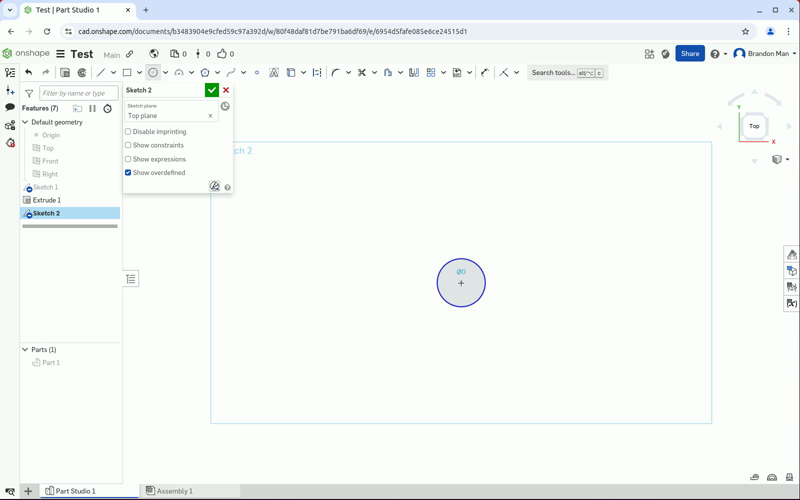
mouse_move(473, 282)
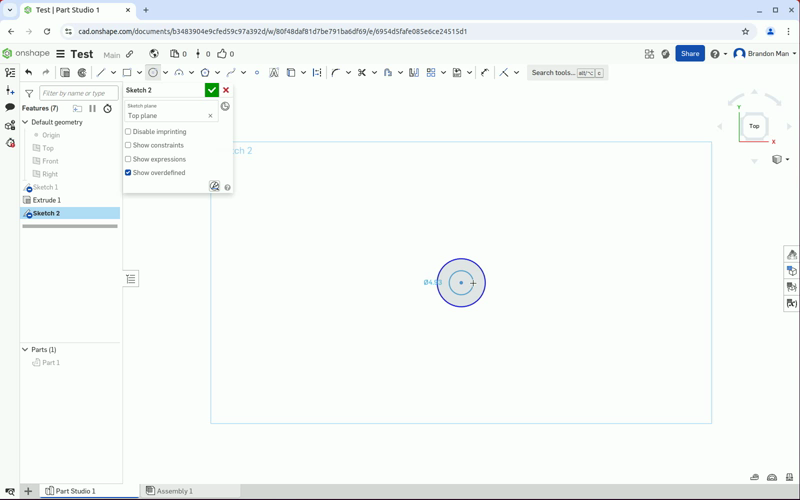
click(473, 282)
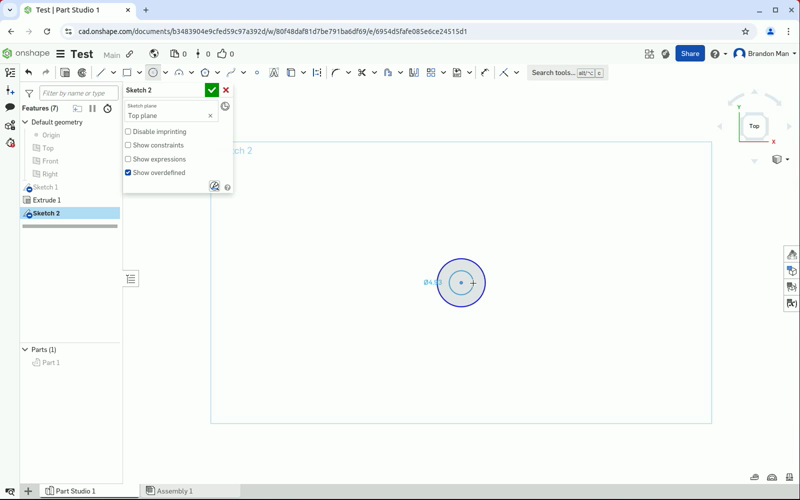
key(esc)
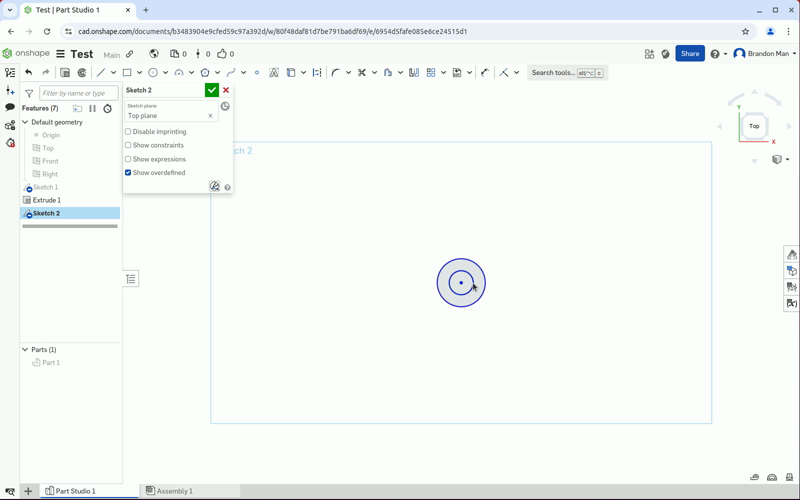
mouse_move(460, 269)
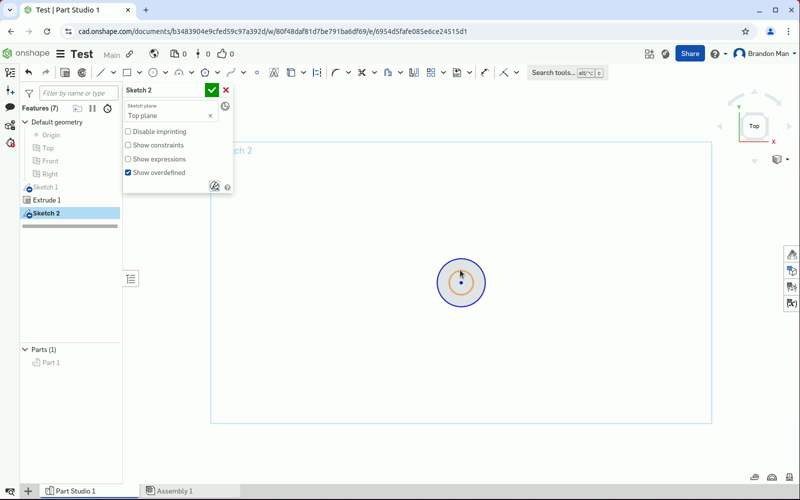
scroll(6)
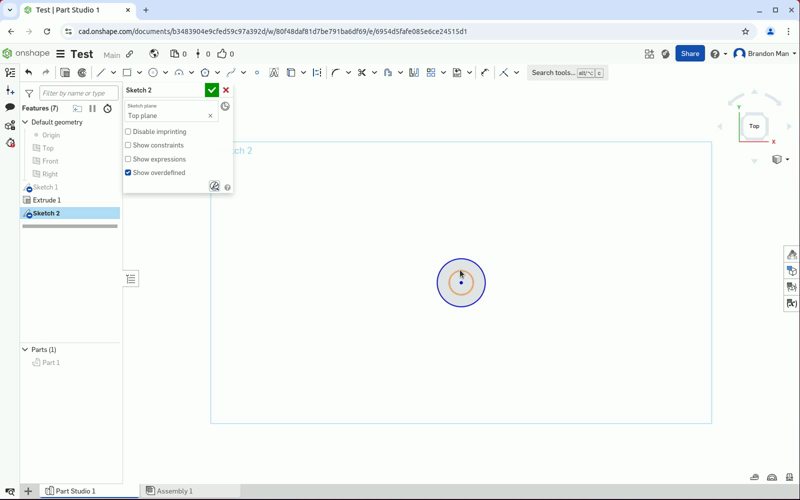
scroll(6)
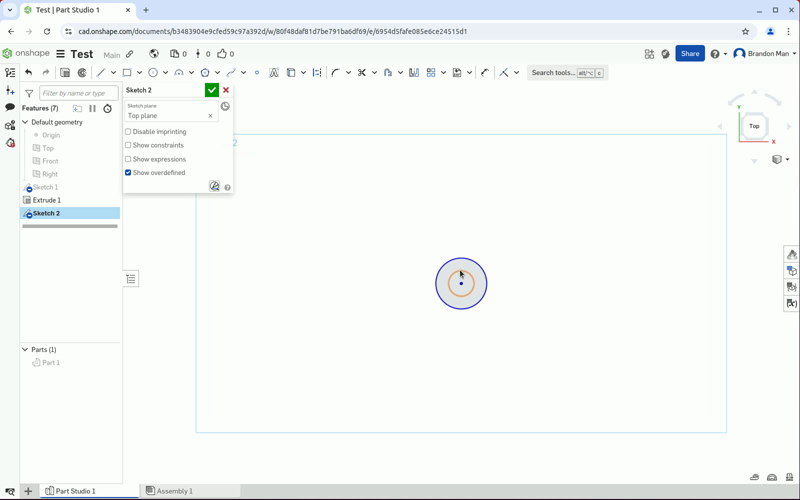
scroll(6)
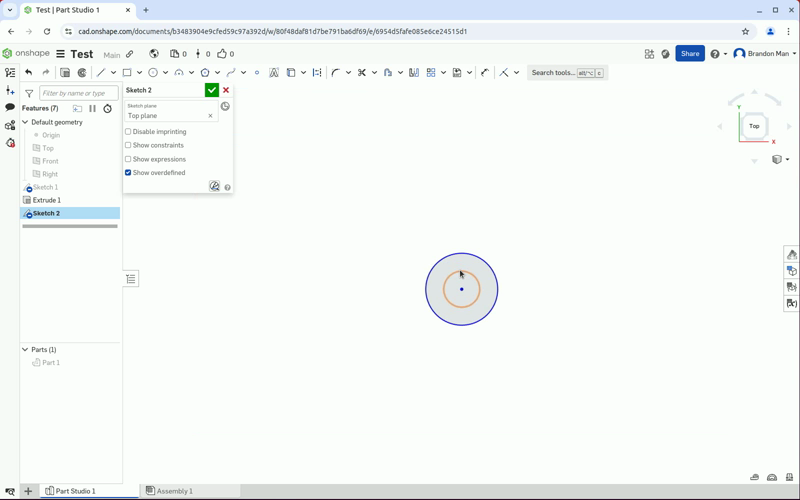
scroll(6)
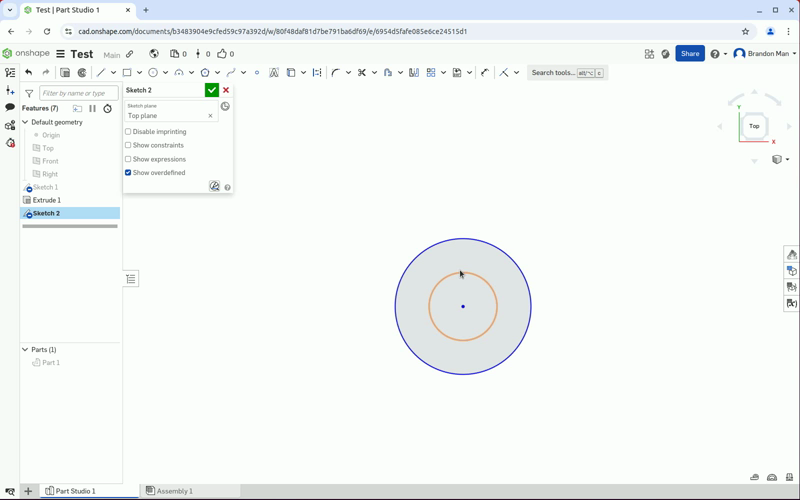
scroll(6)
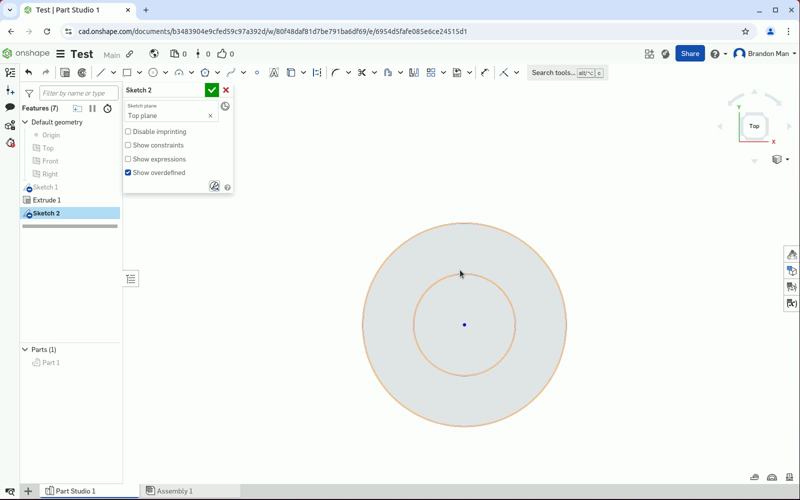
scroll(6)
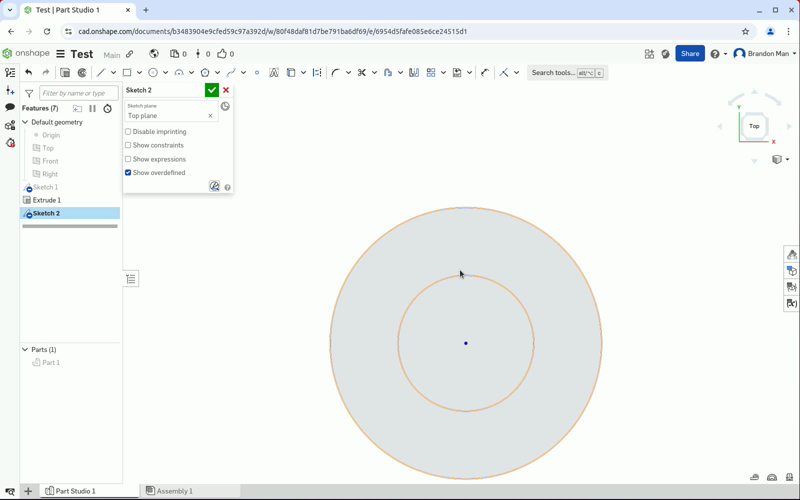
scroll(6)
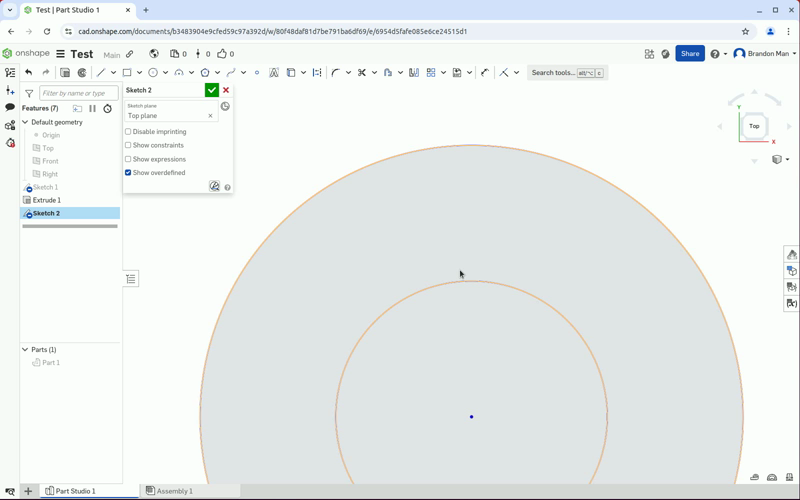
click(460, 269)
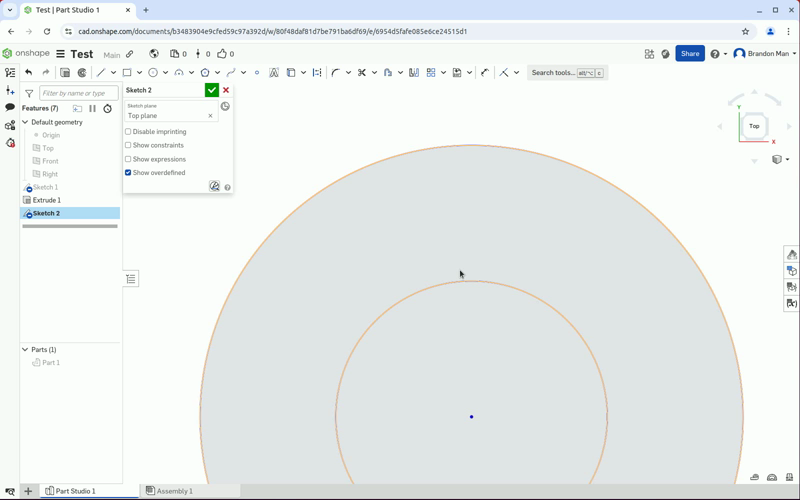
scroll(-6)
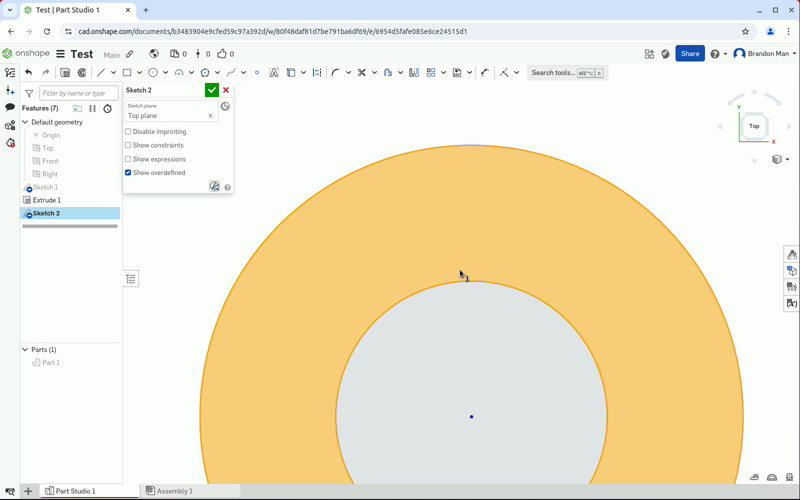
scroll(-6)
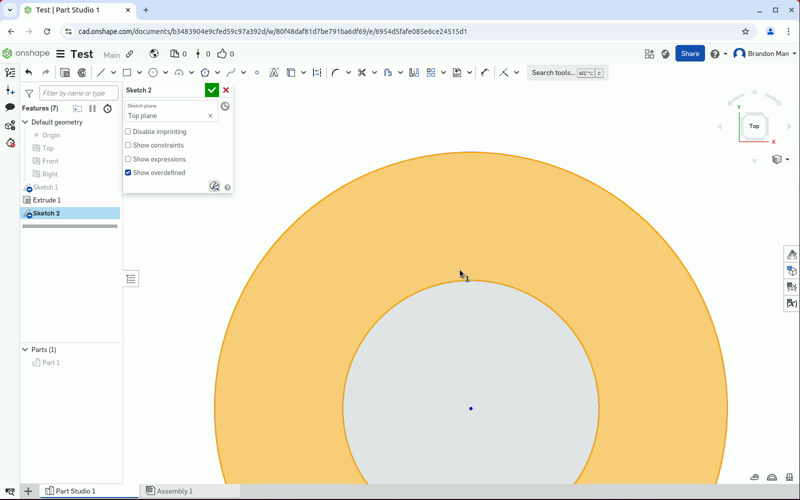
scroll(-6)
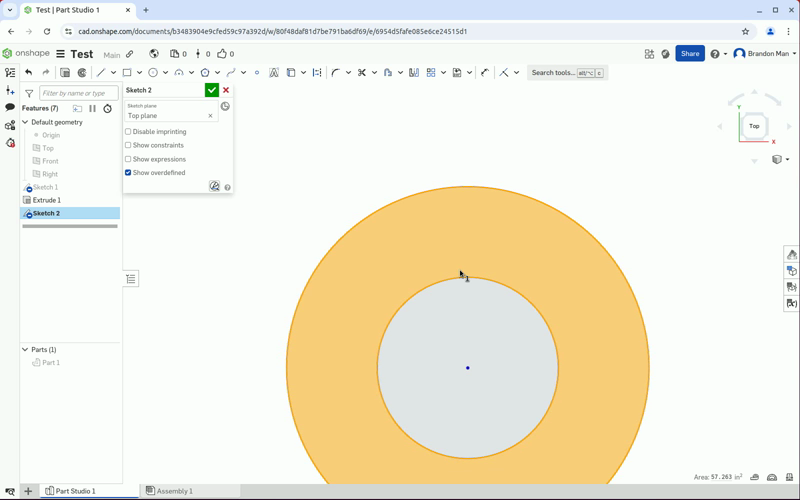
scroll(-6)
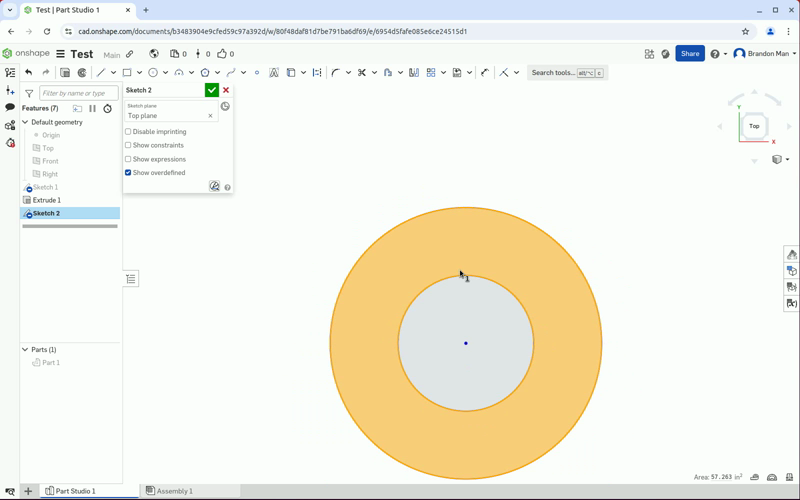
scroll(-6)
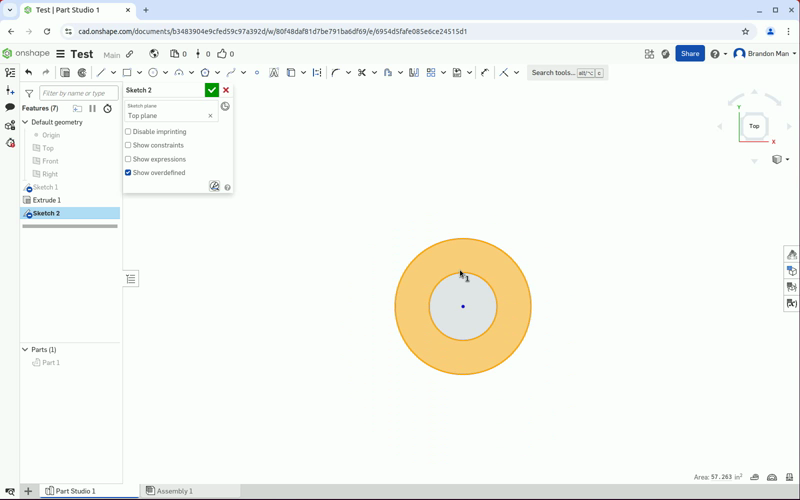
scroll(-6)
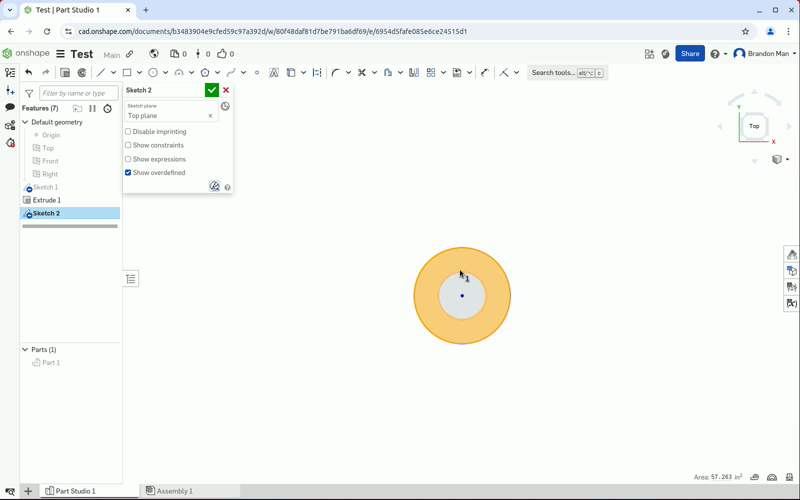
scroll(-6)
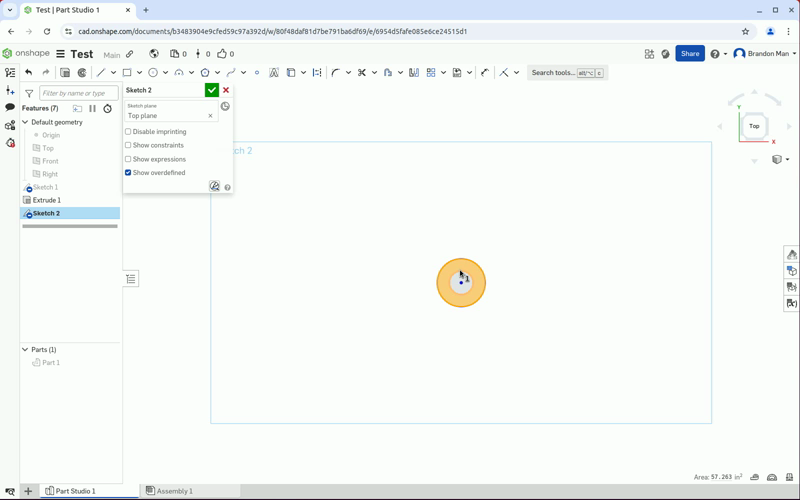
mouse_move(73, 352)
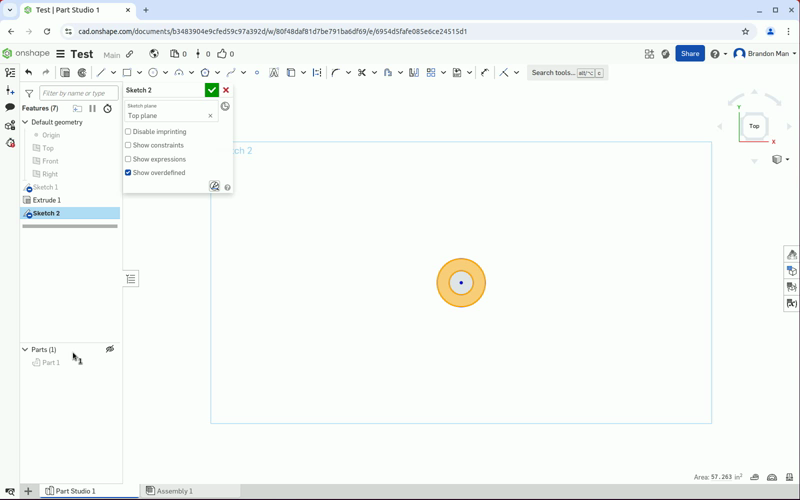
key(shift+y)
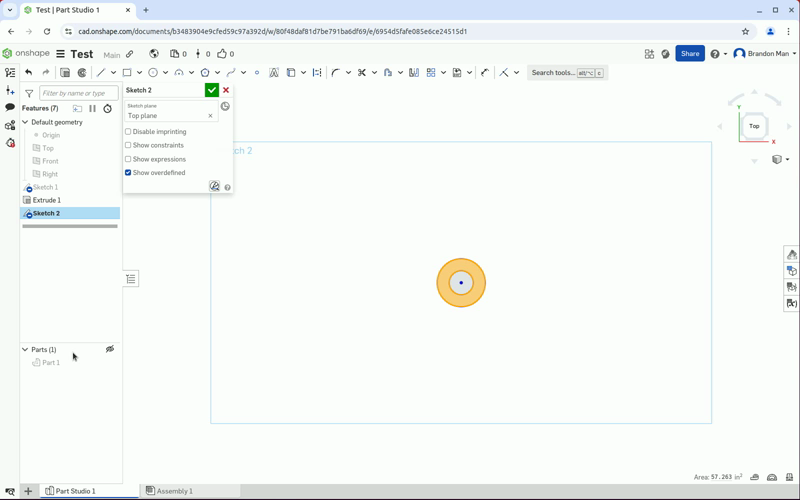
key(shift+e)
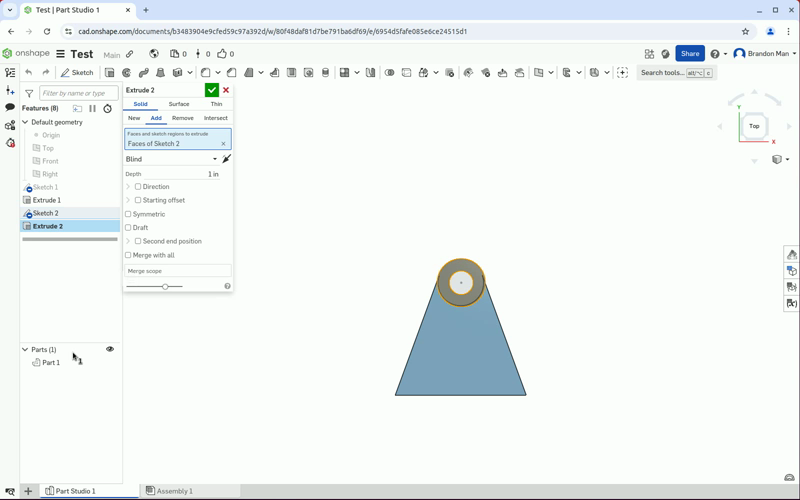
mouse_move(143, 106)
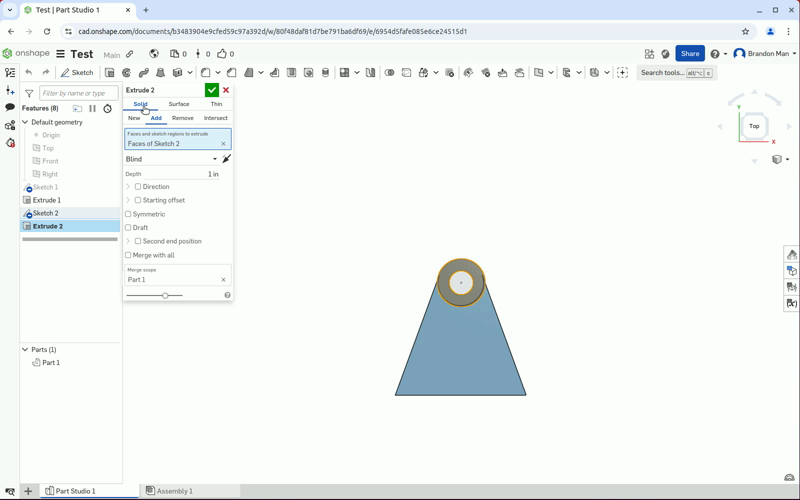
click(143, 106)
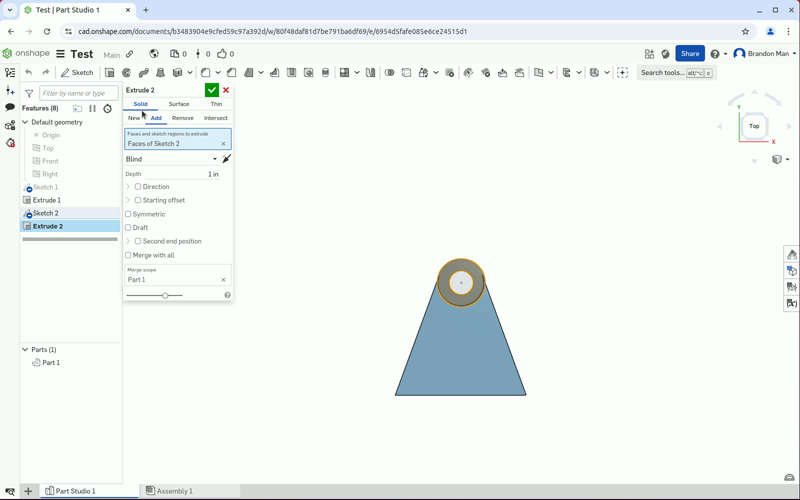
mouse_move(137, 120)
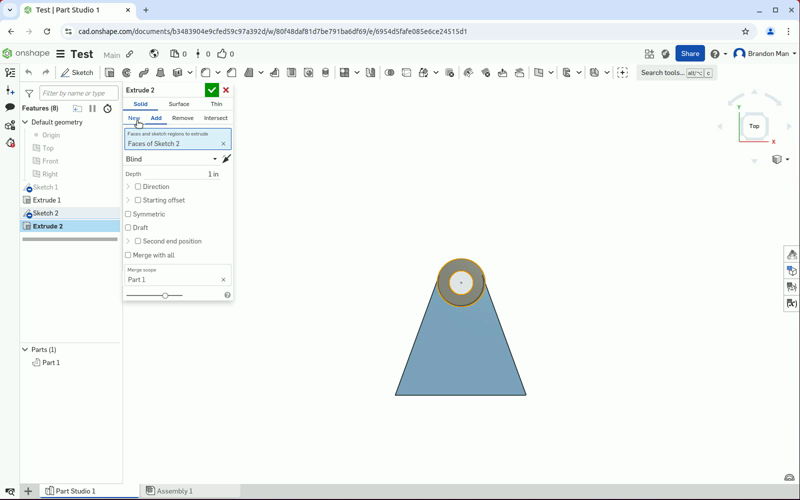
click(137, 120)
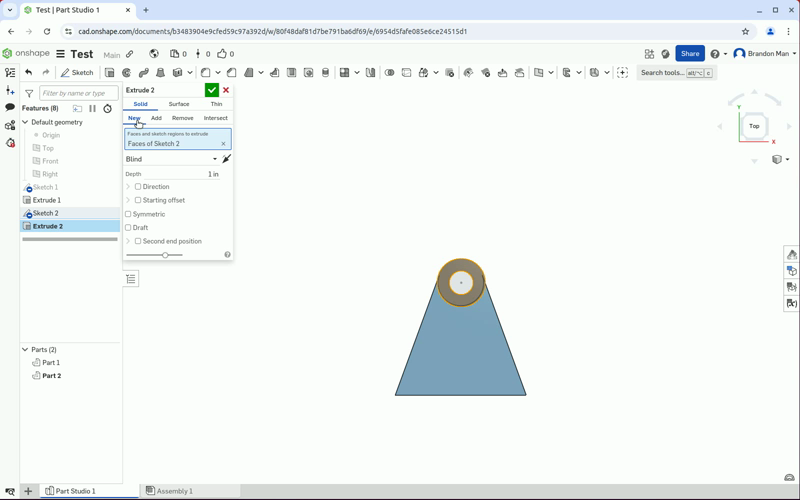
key(tab, 4)
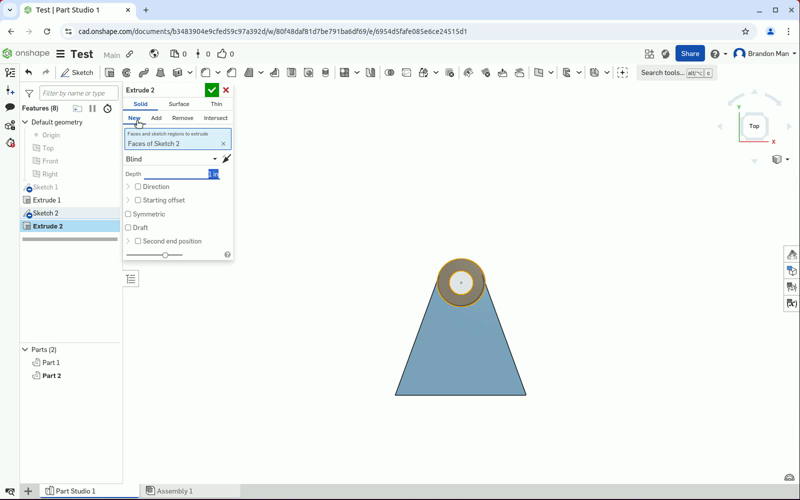
text(1.926)
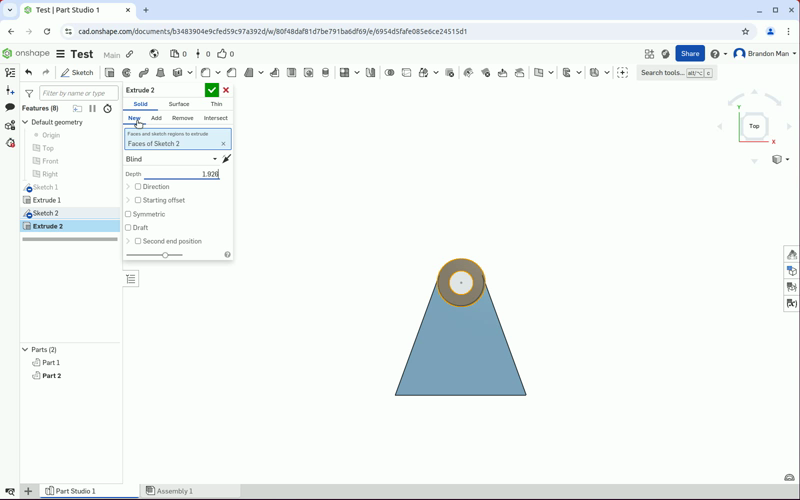
key(enter)
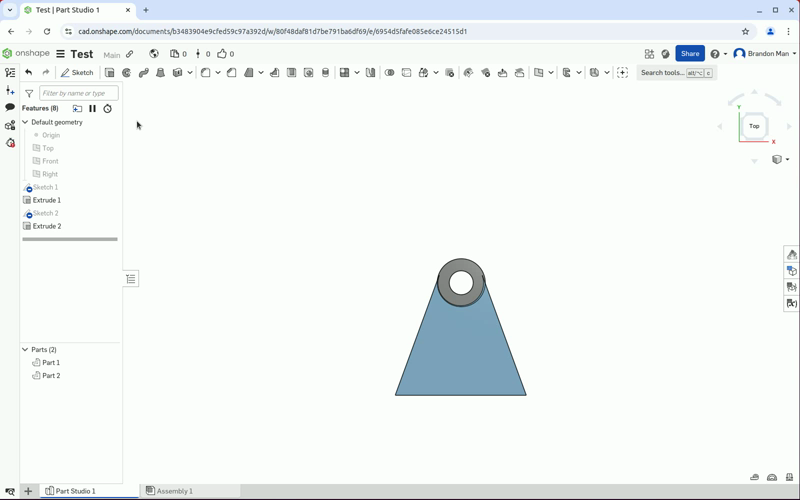
key(shift+h)
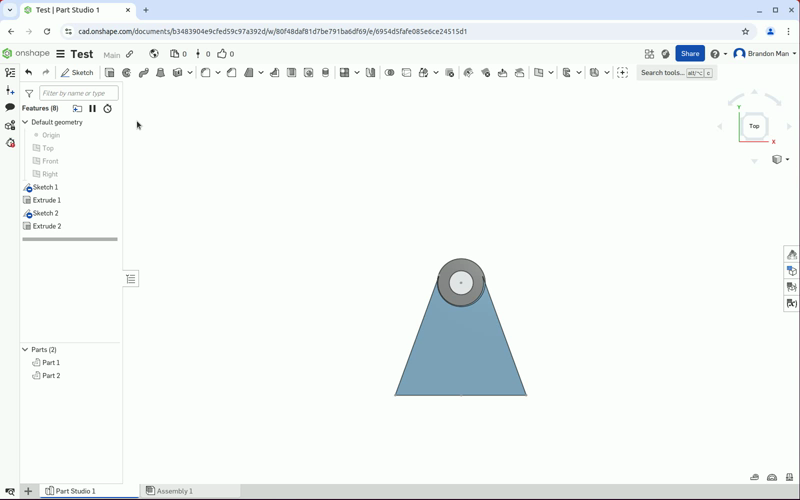
key(shift+h)
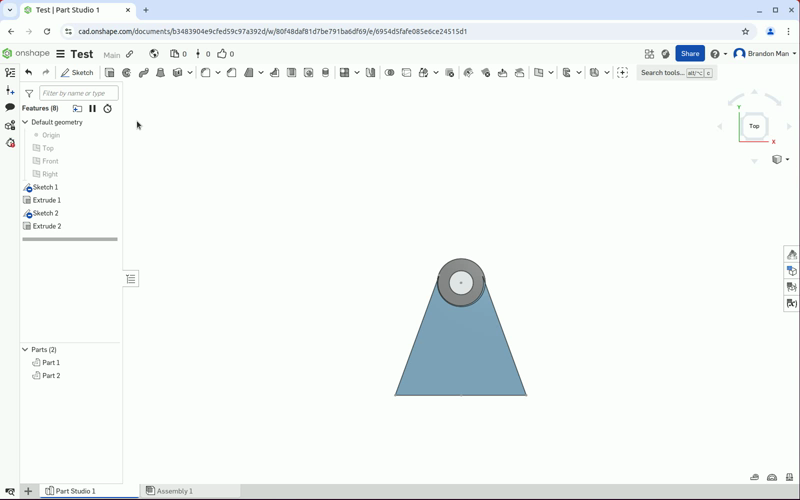
key(shift+7)
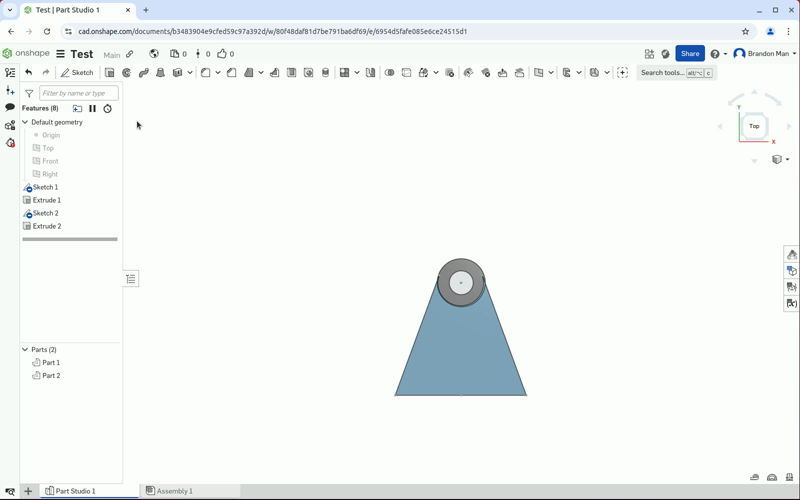
key(up, 3)
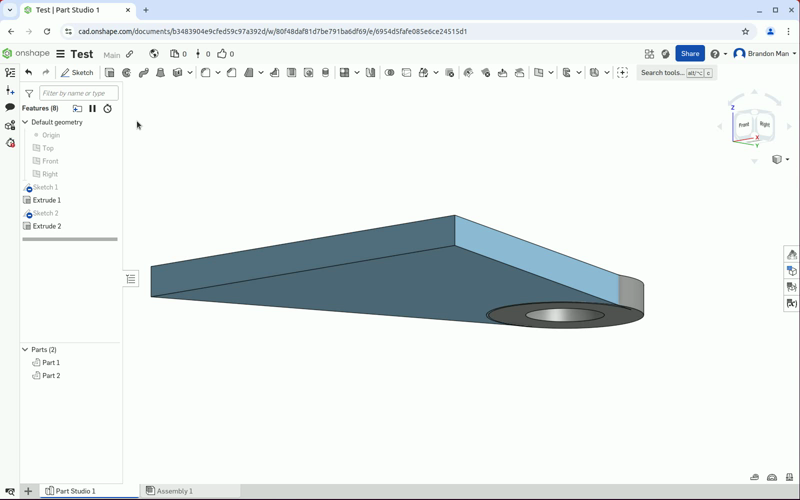
key(left, 3)
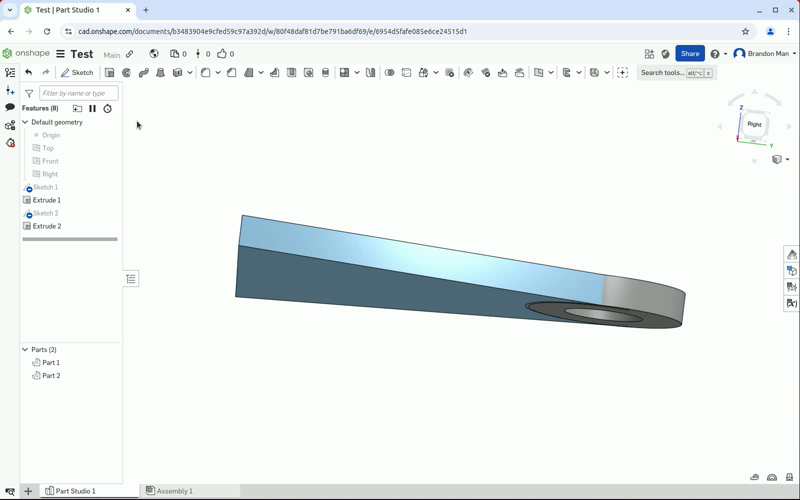
key(right, 3)
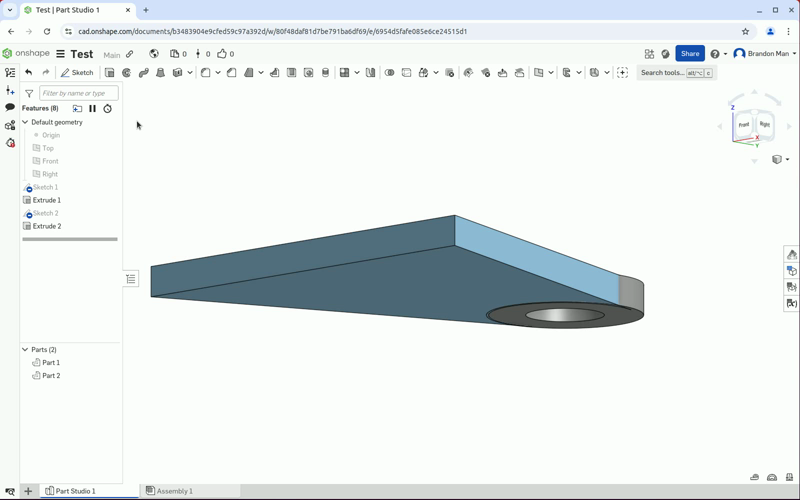
key(down, 3)
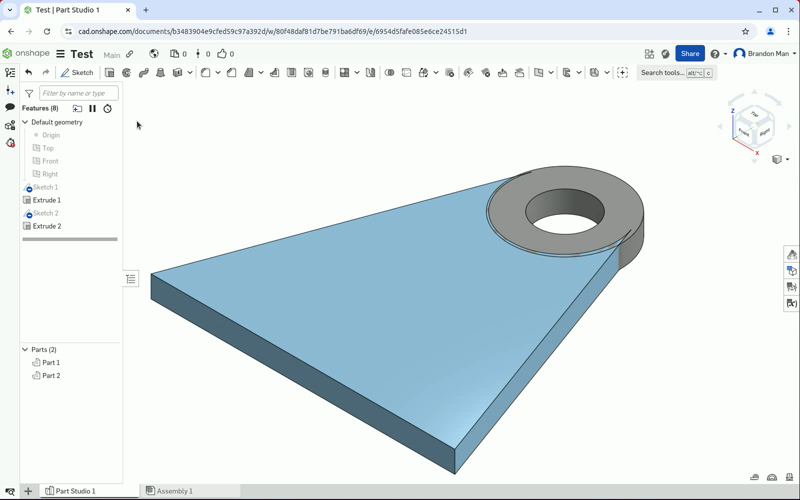
mouse_move(73, 189)
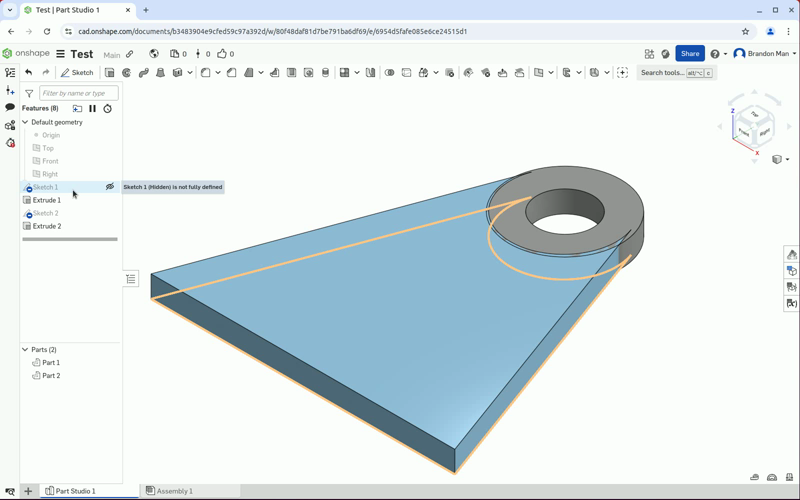
click(73, 189)